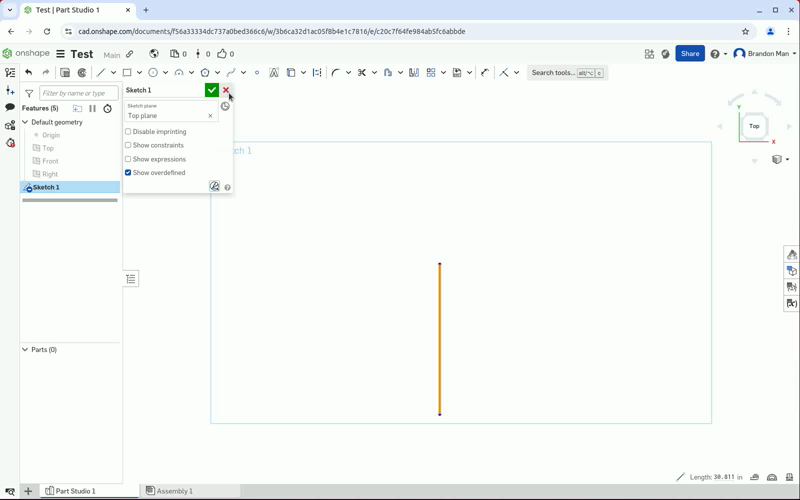
key(shift+h)
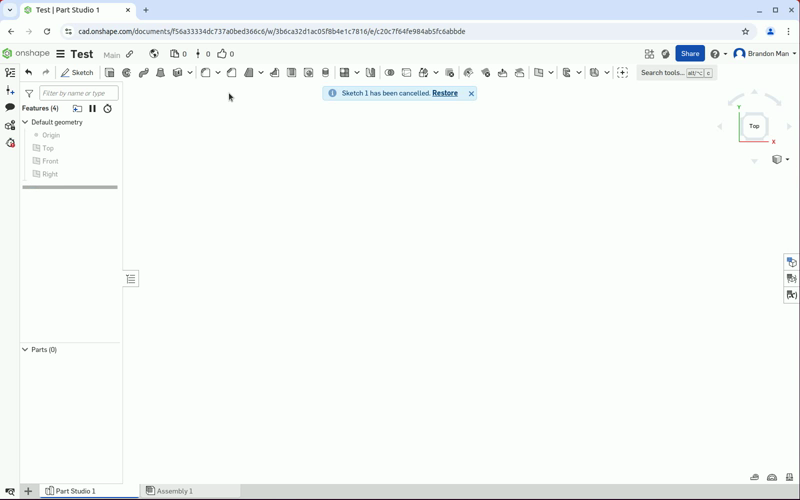
mouse_move(73, 352)
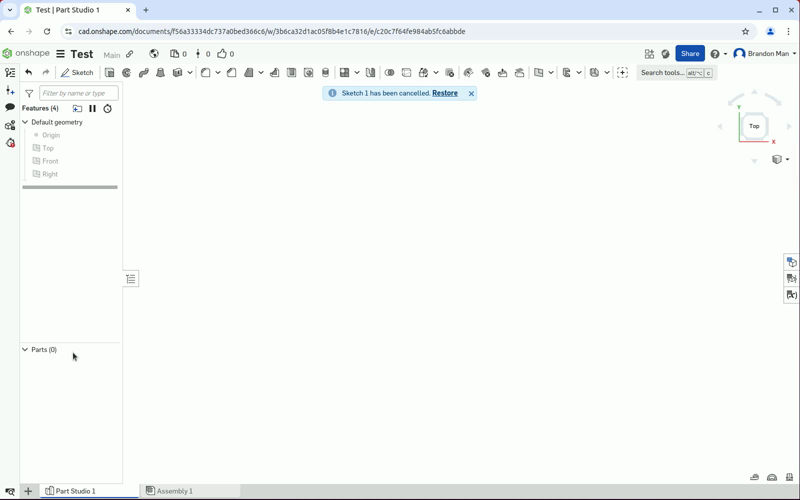
key(y)
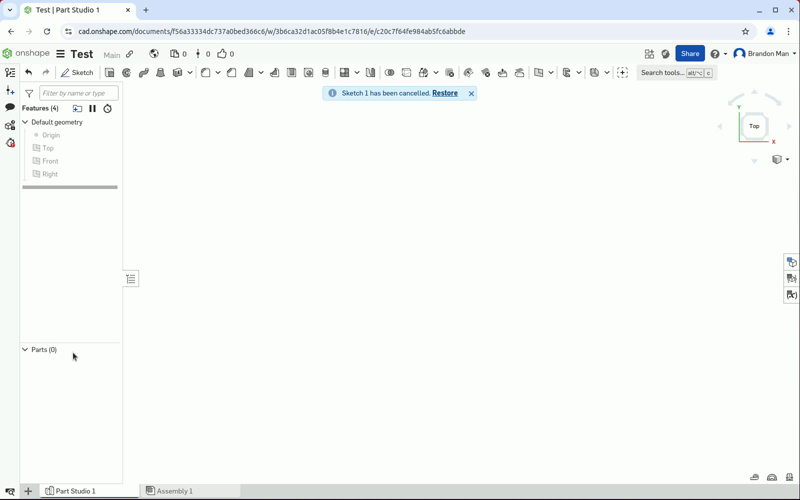
key(shift+p)
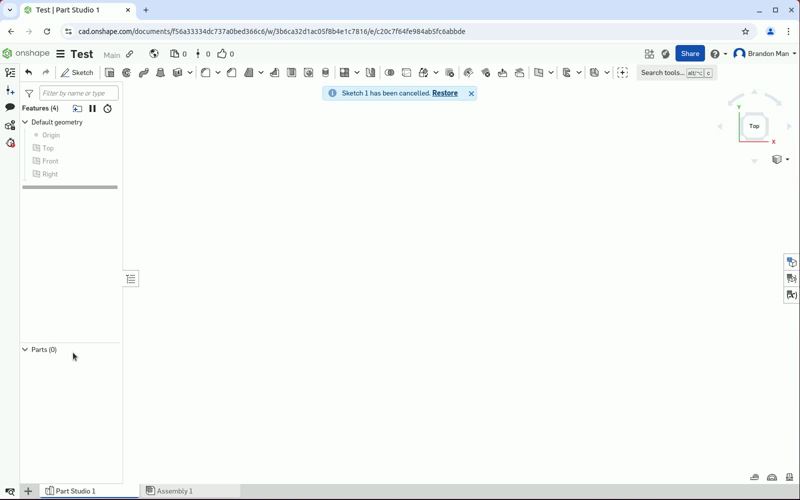
key(space)
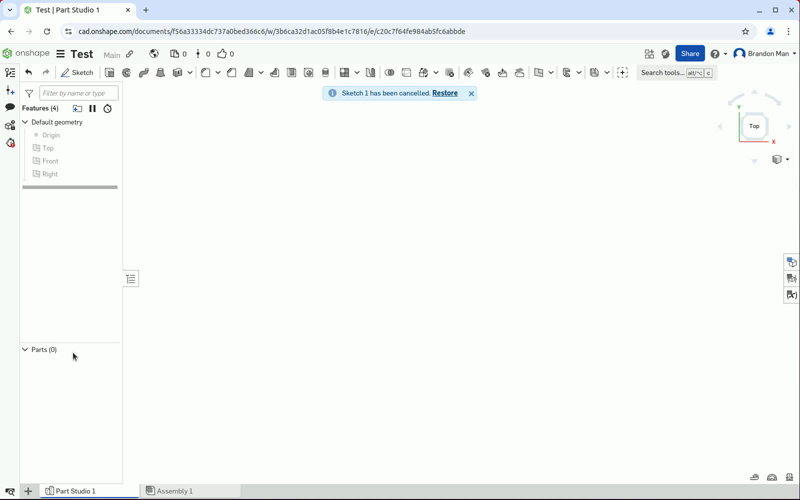
key_down(shift)
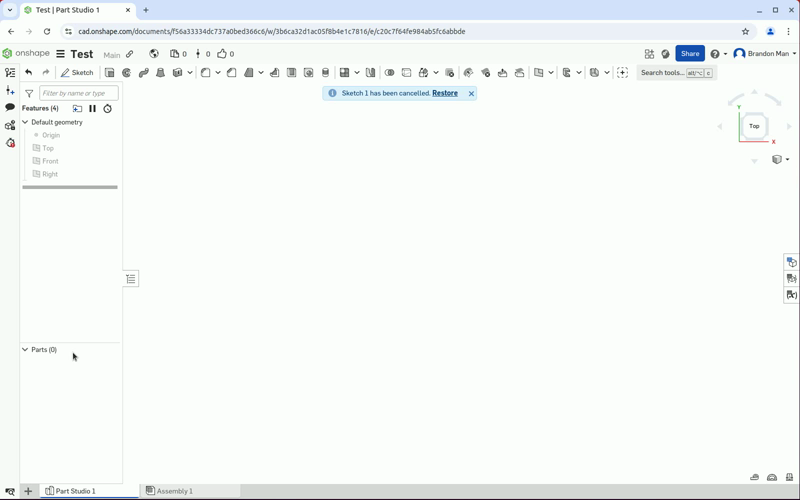
key(up)
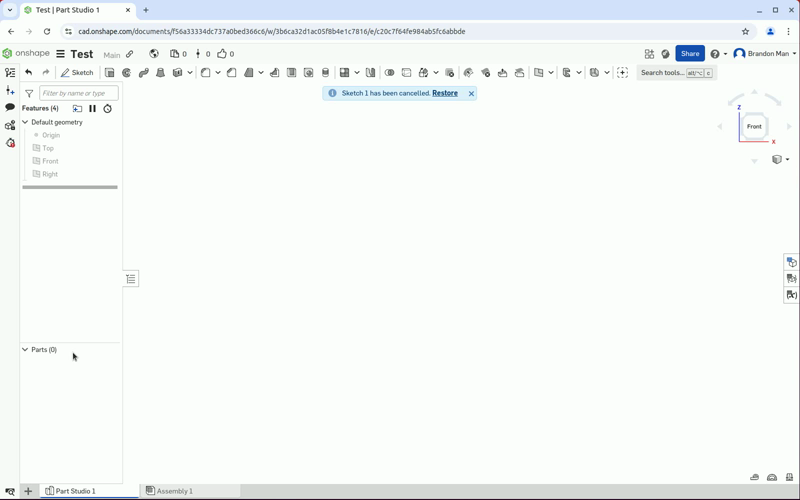
key_up(shift)
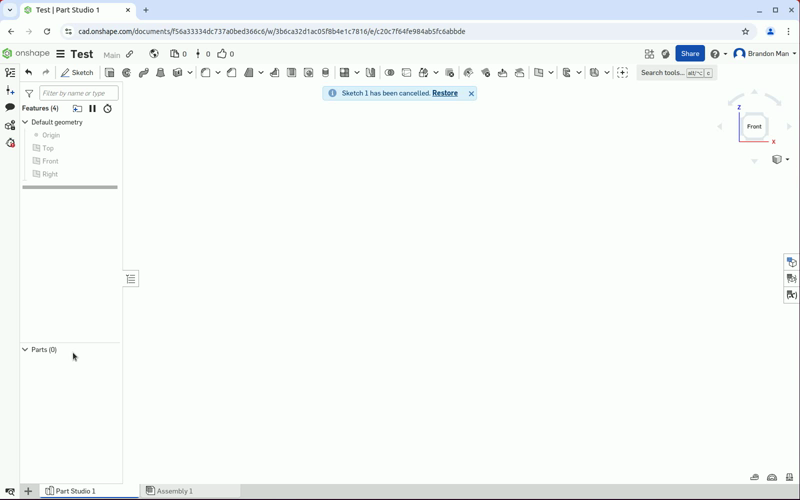
mouse_move(73, 352)
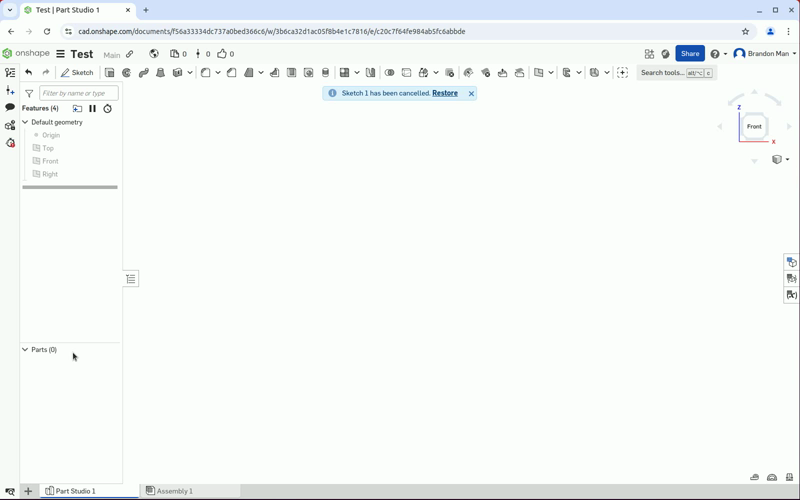
key(shift+y)
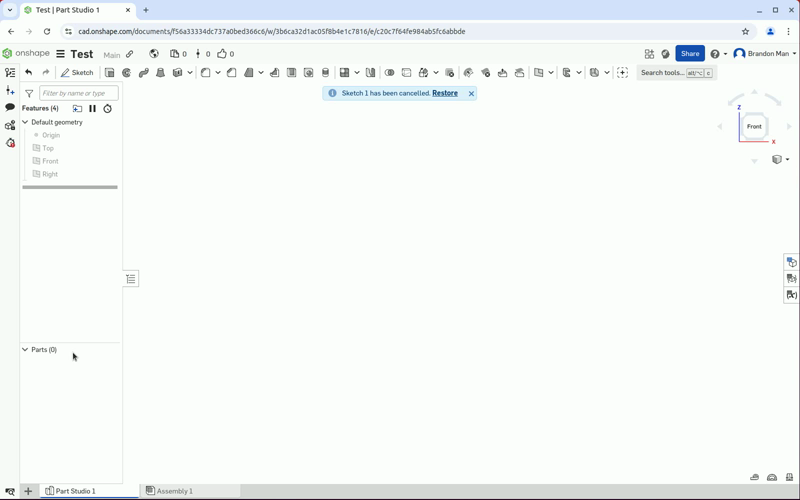
key(shift+s)
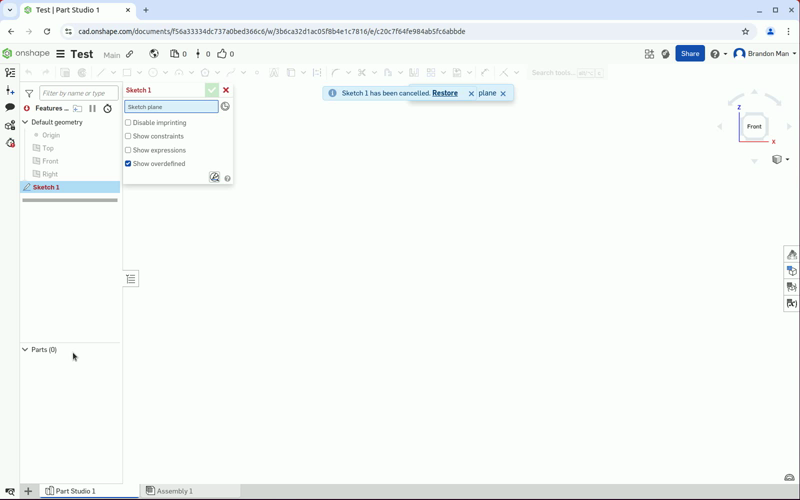
mouse_move(73, 163)
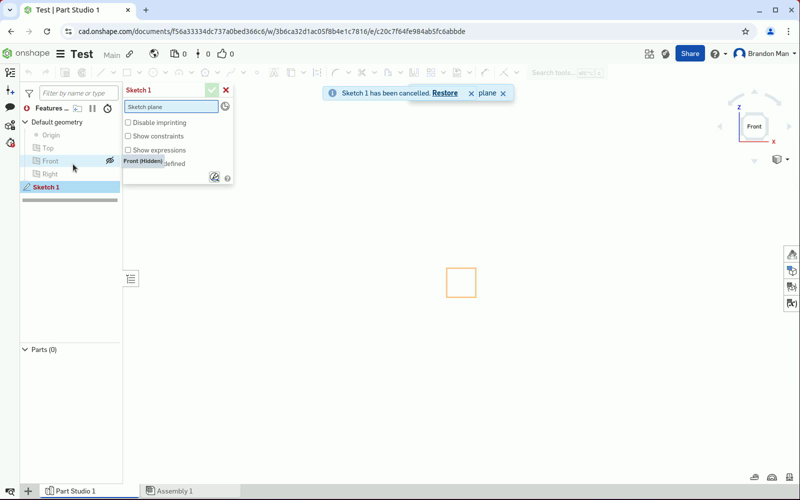
click(73, 163)
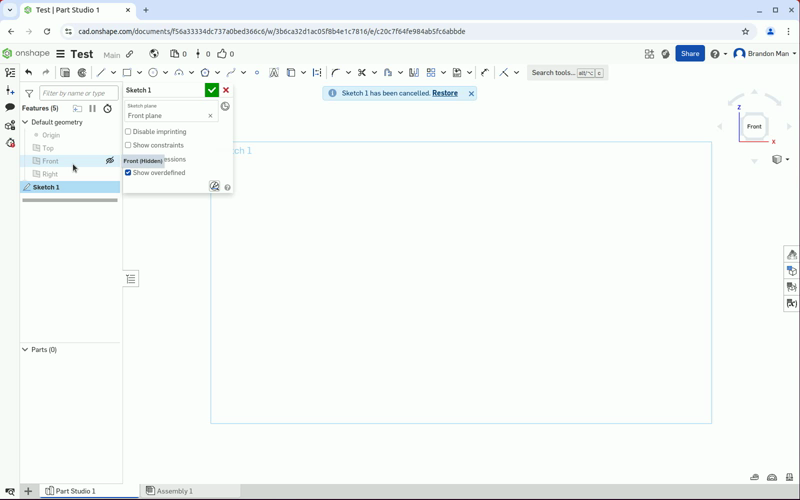
mouse_move(73, 352)
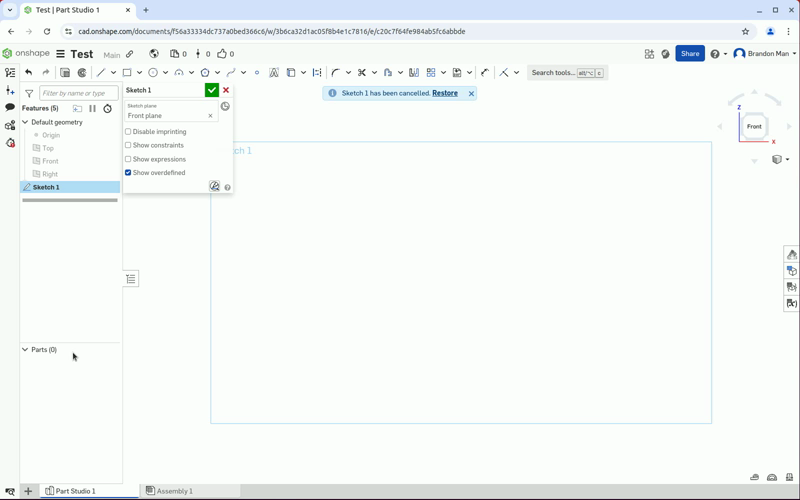
key(y)
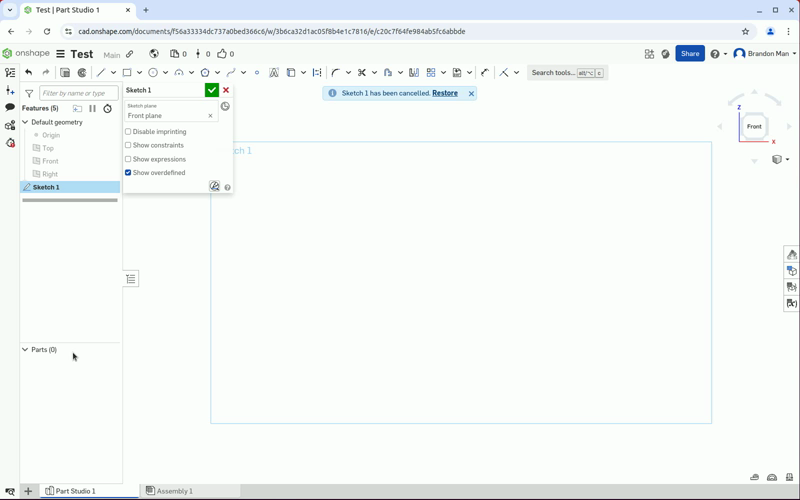
key(l)
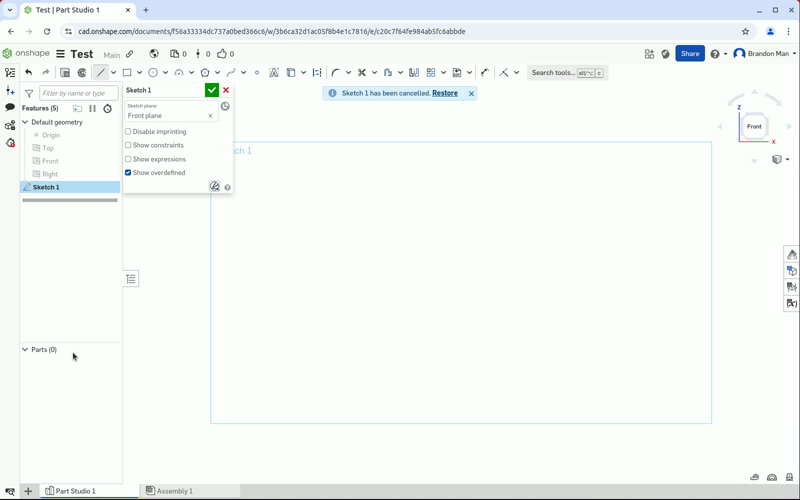
key_down(shift)
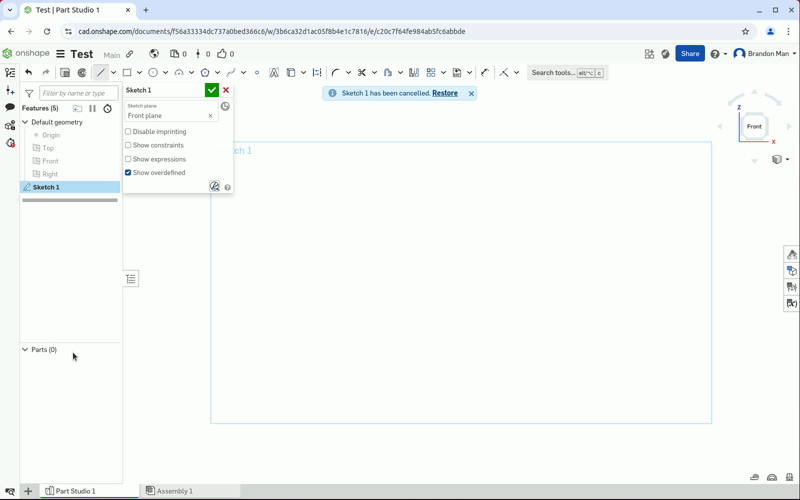
mouse_move(460, 282)
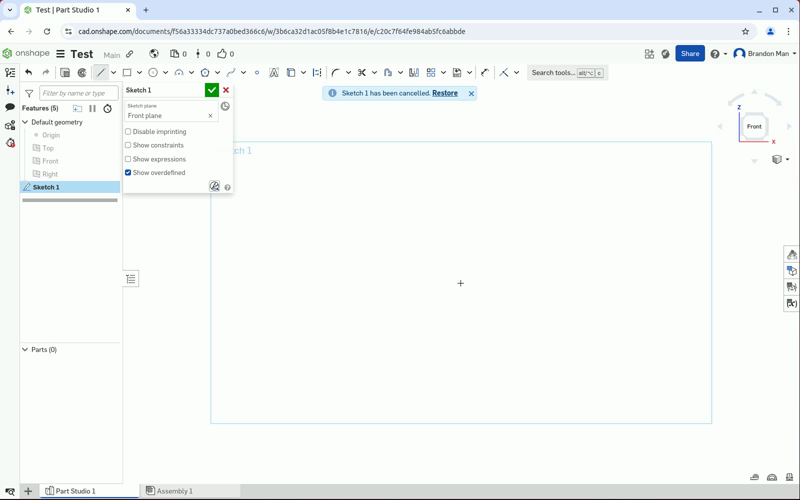
click(460, 282)
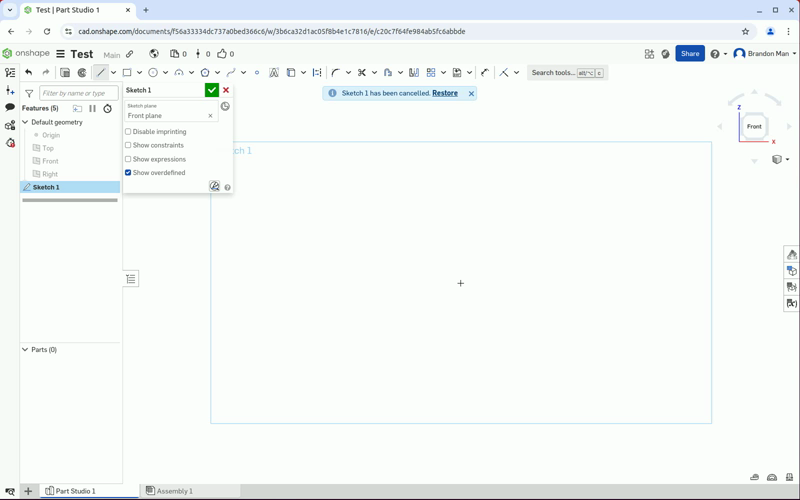
key_up(shift)
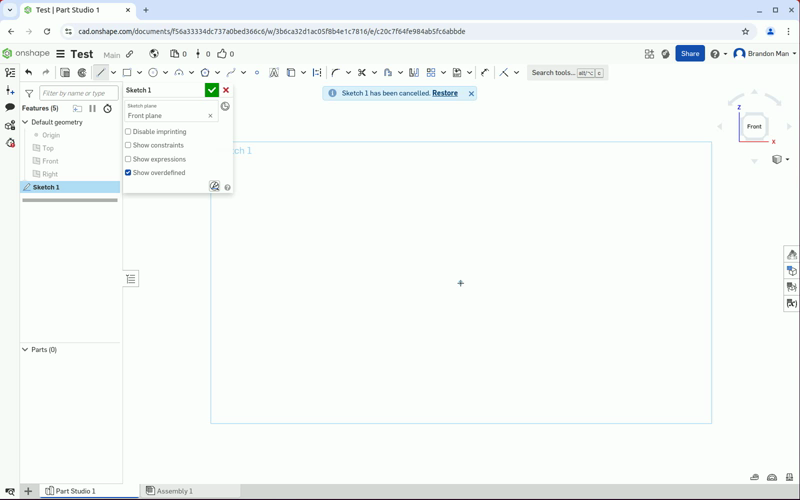
key_down(shift)
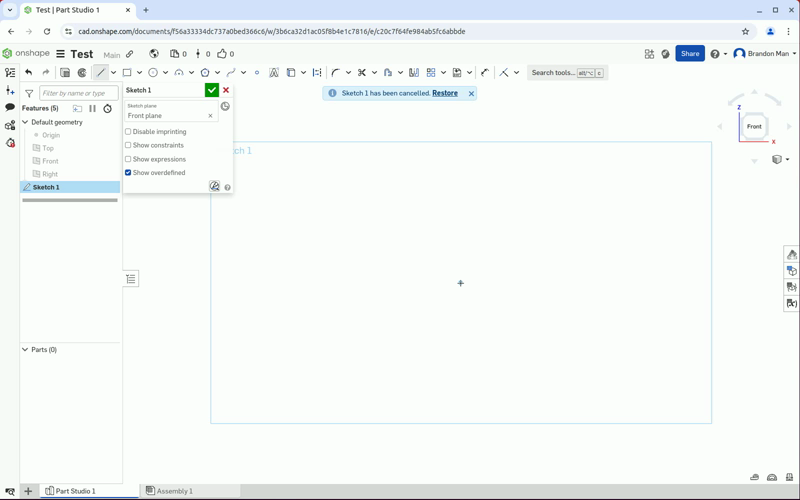
mouse_move(573, 282)
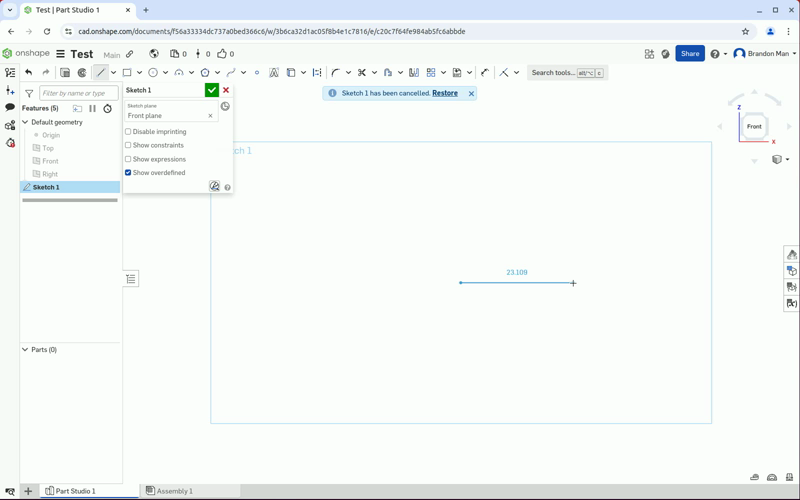
click(573, 282)
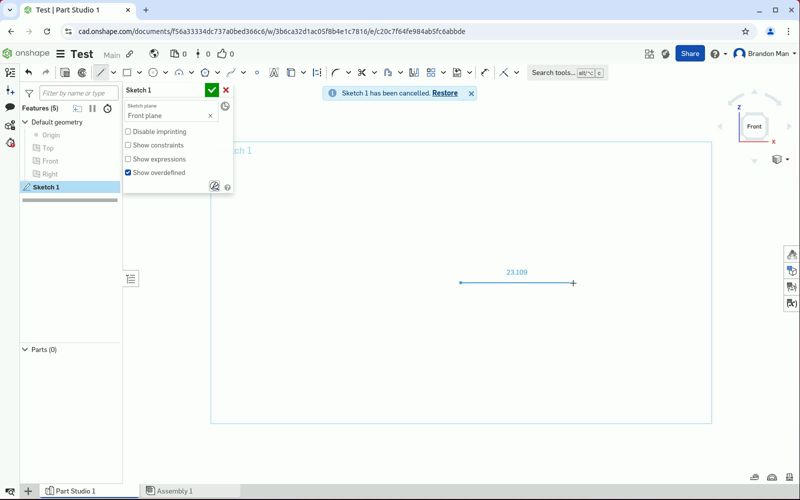
key_up(shift)
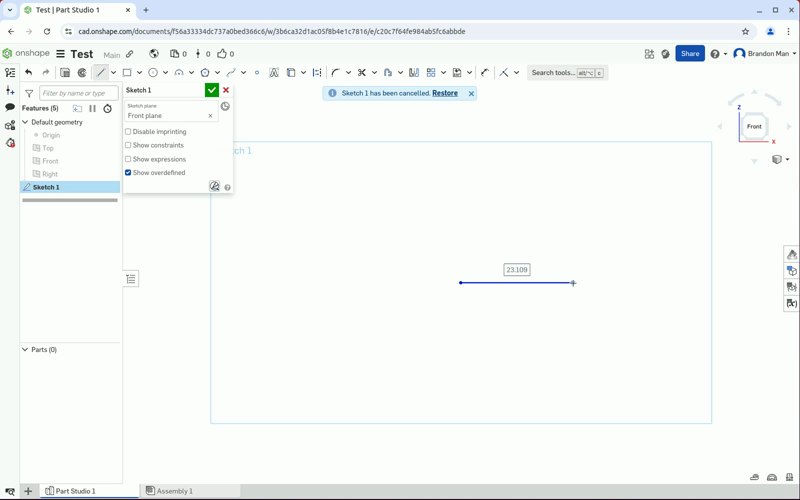
key_down(shift)
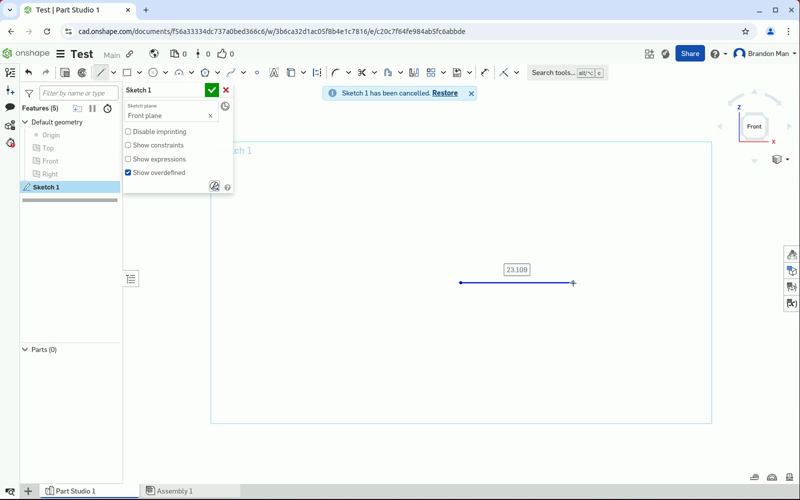
mouse_move(573, 189)
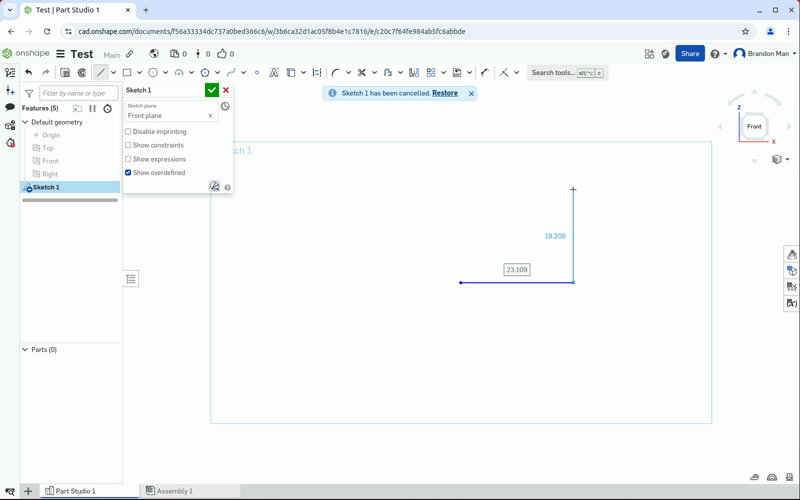
click(573, 189)
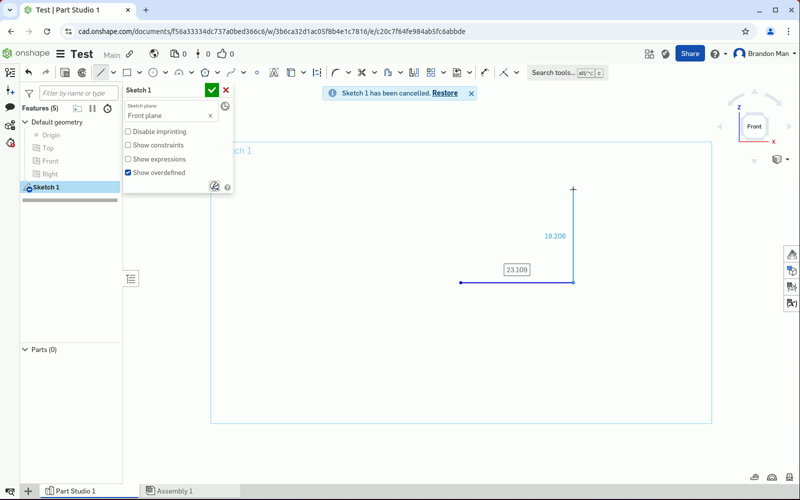
key_up(shift)
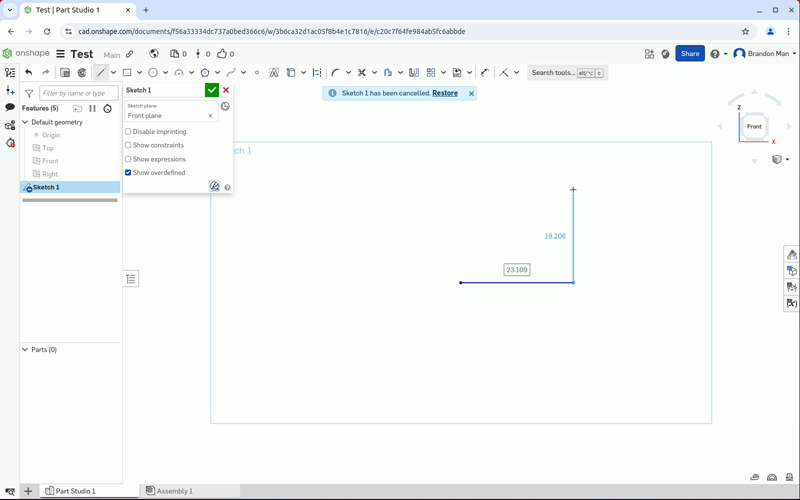
key_down(shift)
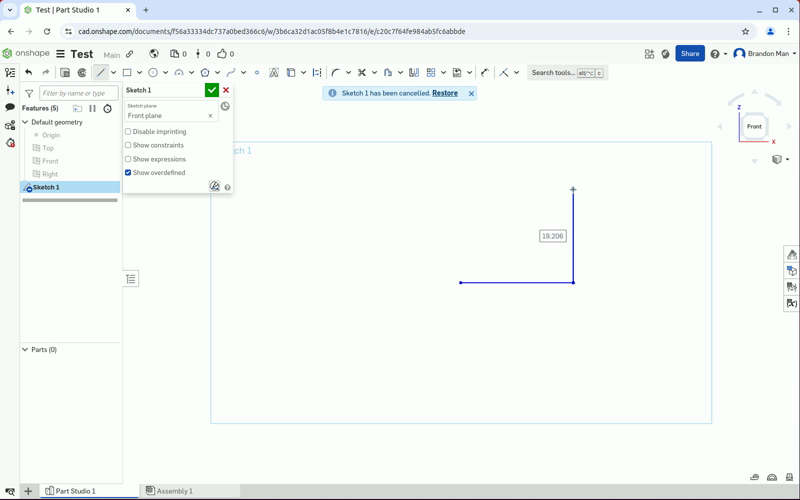
mouse_move(460, 189)
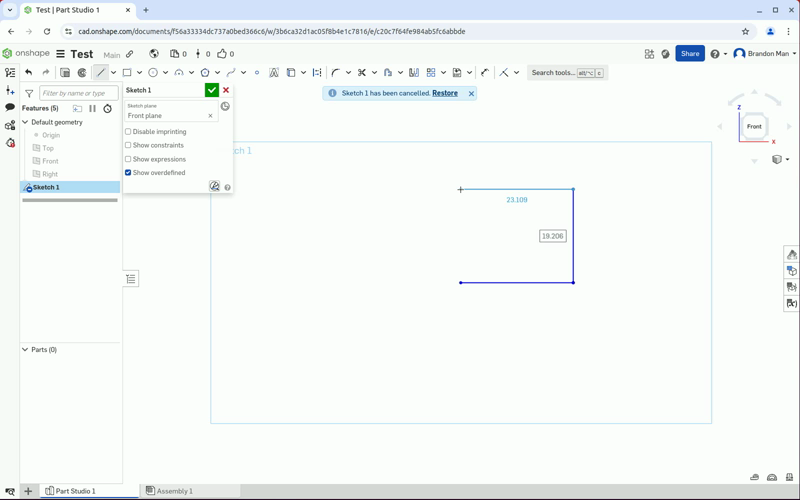
click(460, 189)
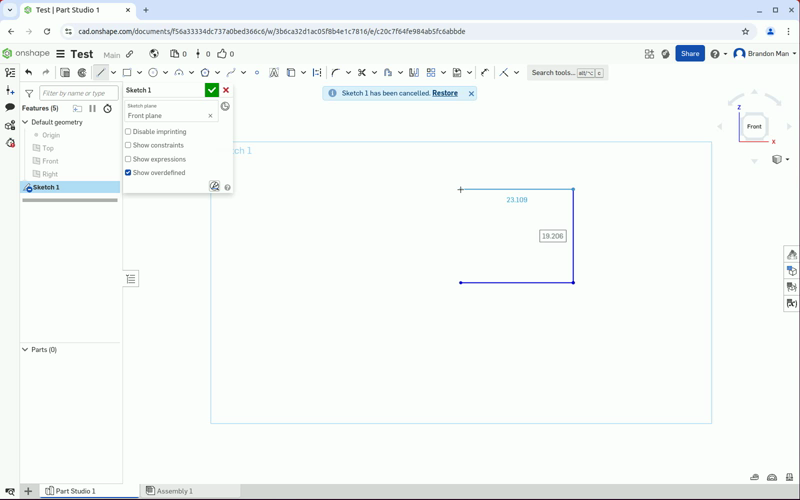
key_up(shift)
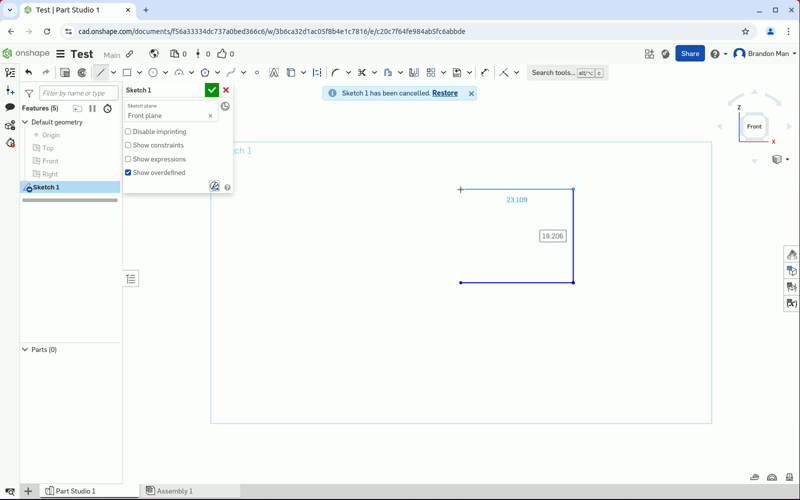
key_down(shift)
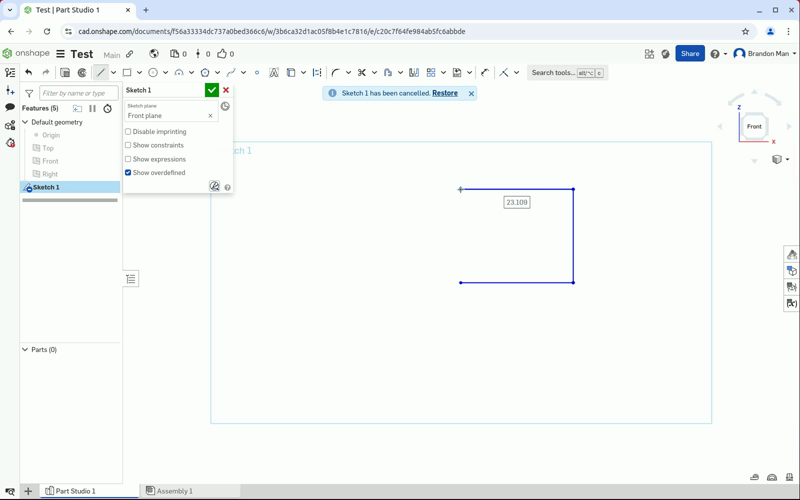
mouse_move(460, 282)
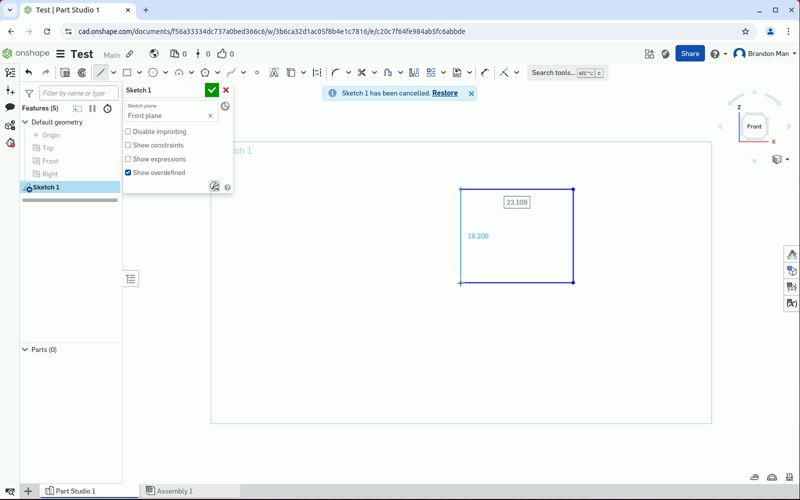
key_up(shift)
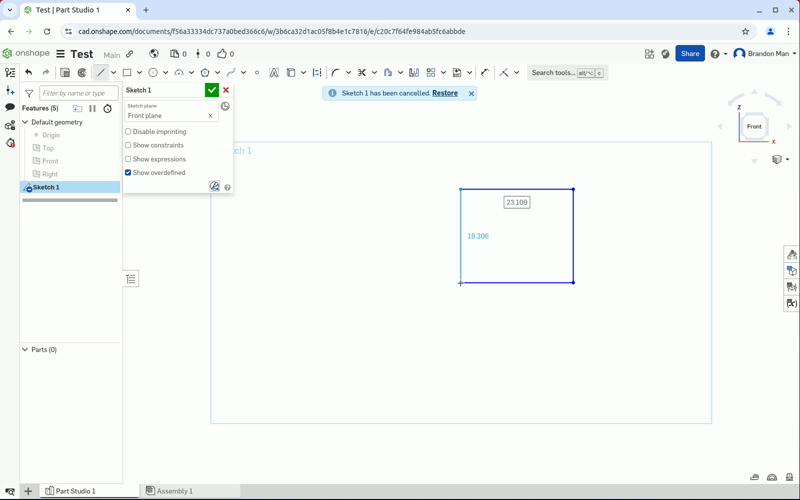
click(460, 282)
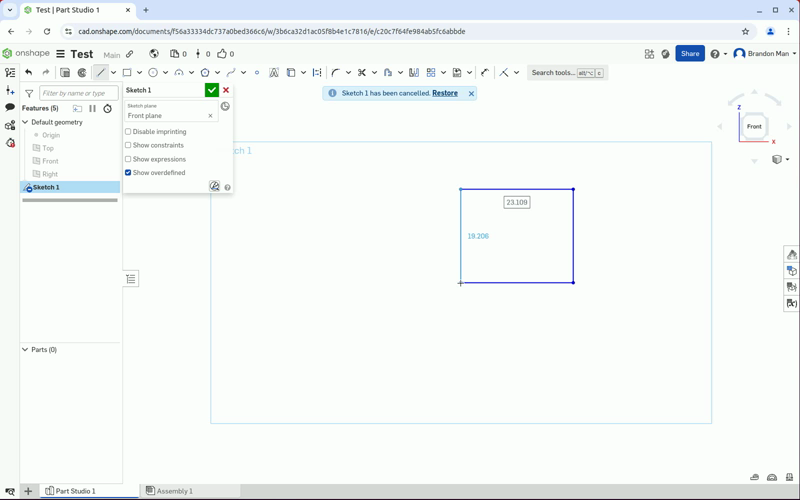
key(esc)
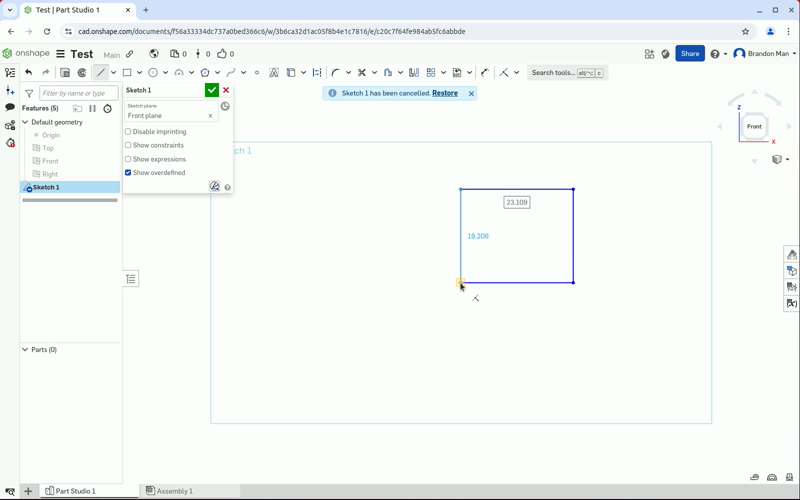
mouse_move(493, 221)
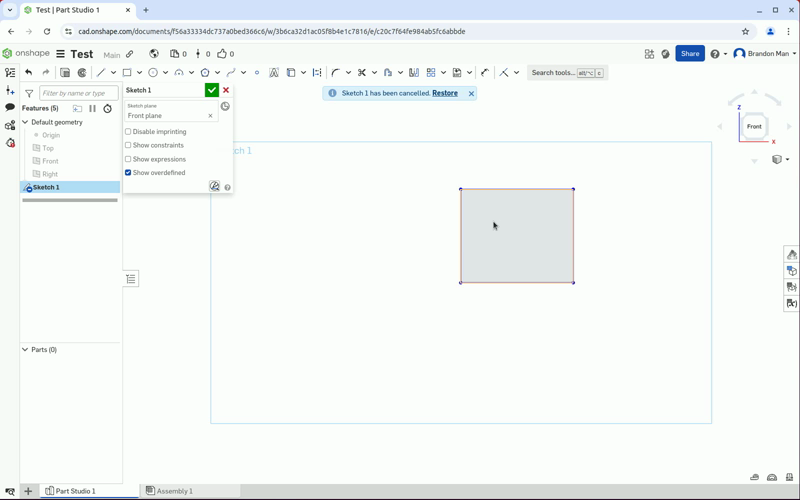
click(493, 221)
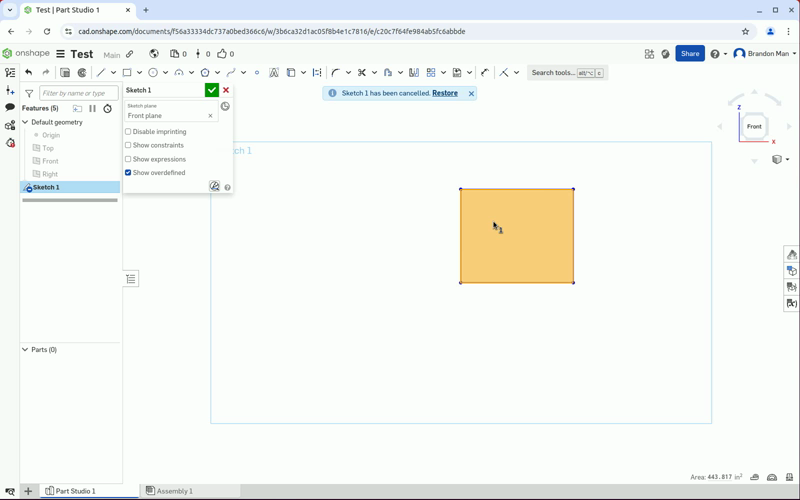
mouse_move(73, 352)
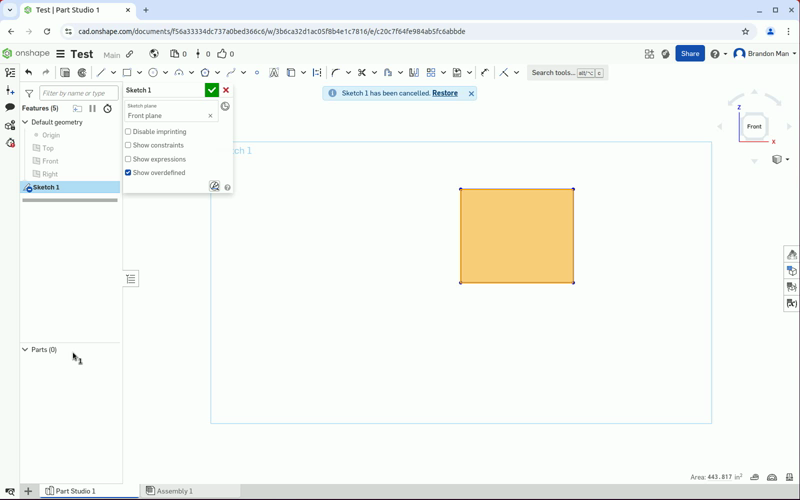
key(shift+y)
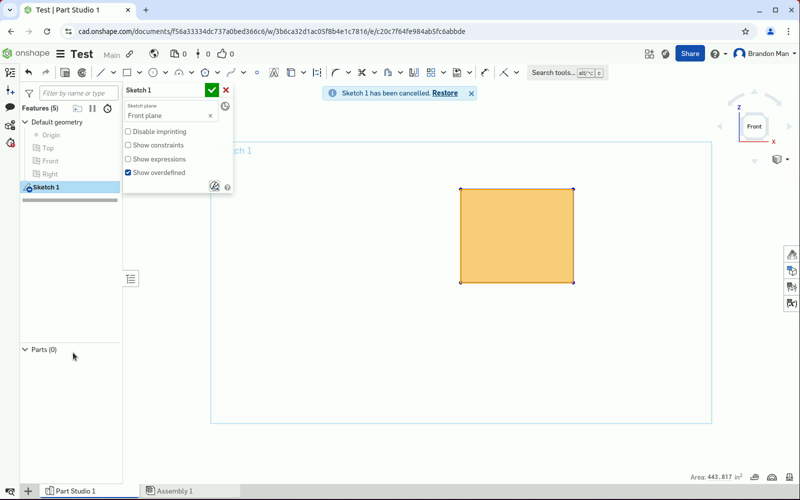
key(shift+e)
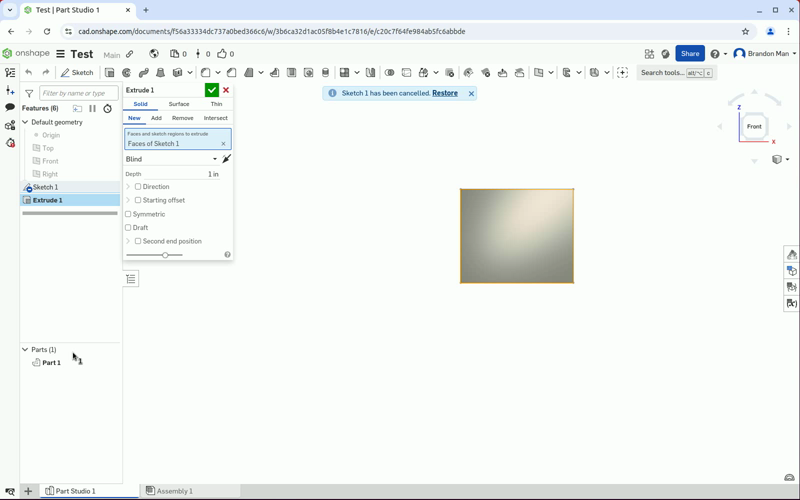
mouse_move(143, 106)
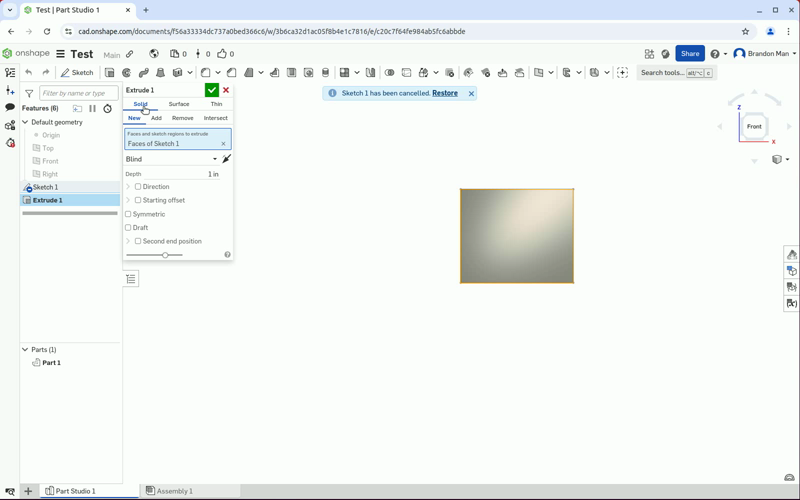
click(143, 106)
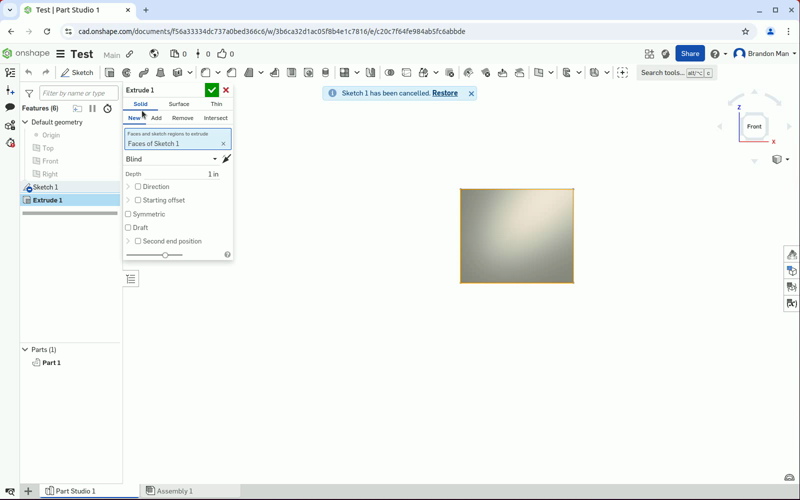
mouse_move(137, 120)
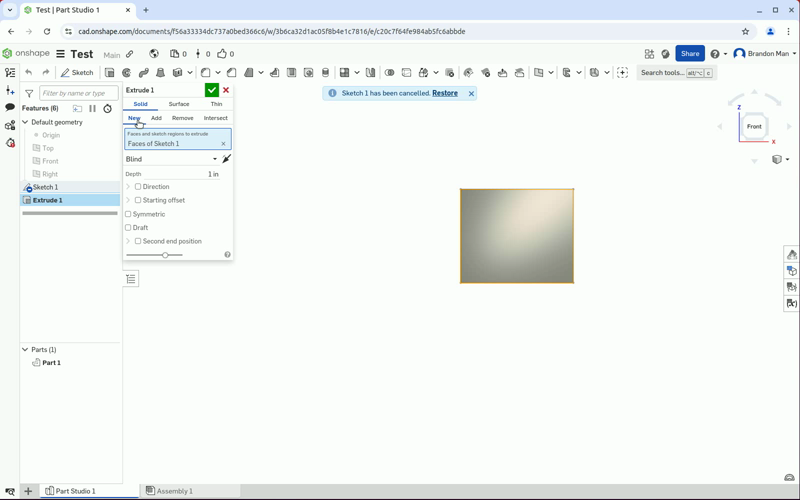
click(137, 120)
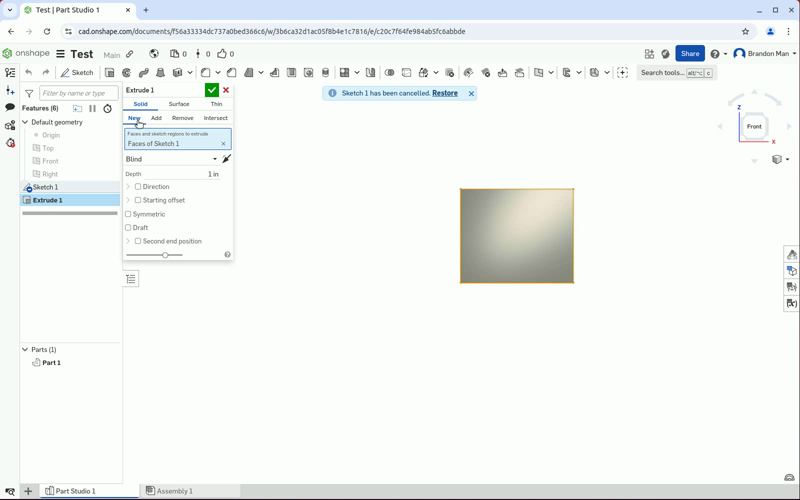
key(tab, 4)
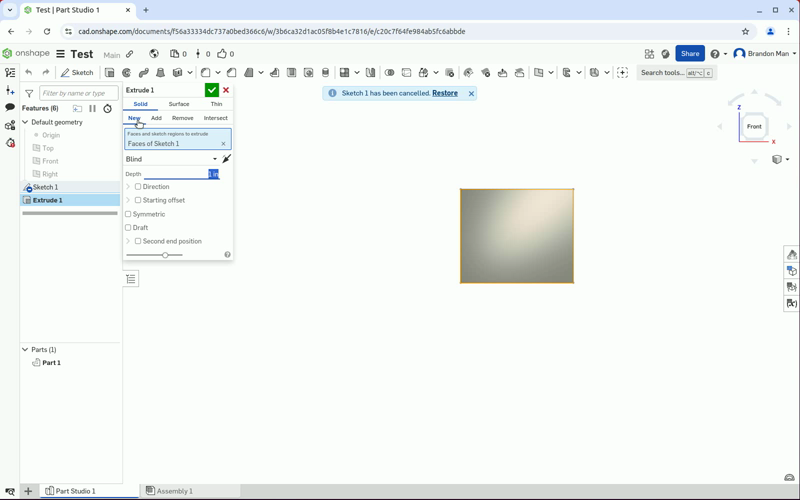
text(15.405)
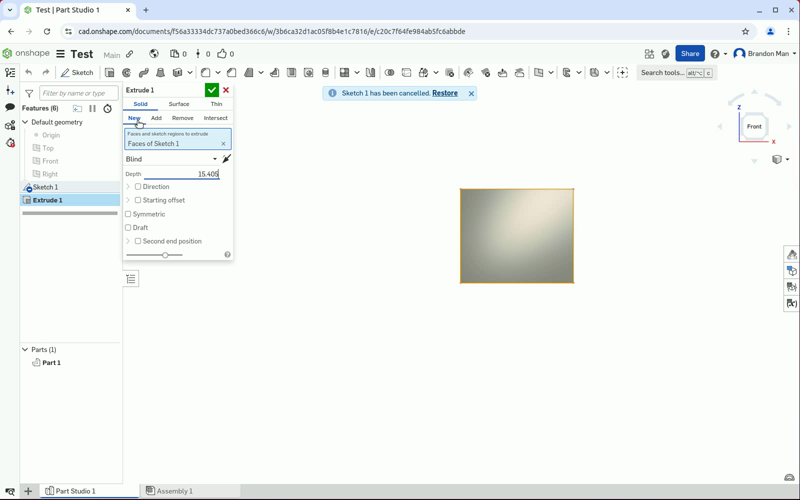
key(enter)
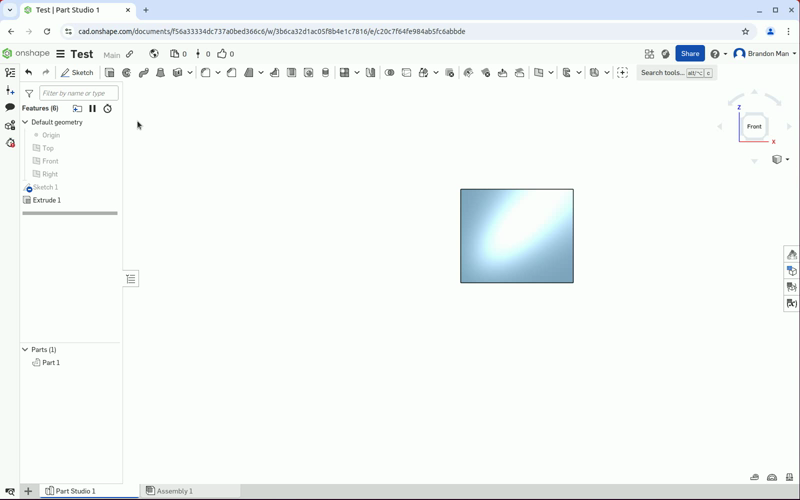
key(shift+h)
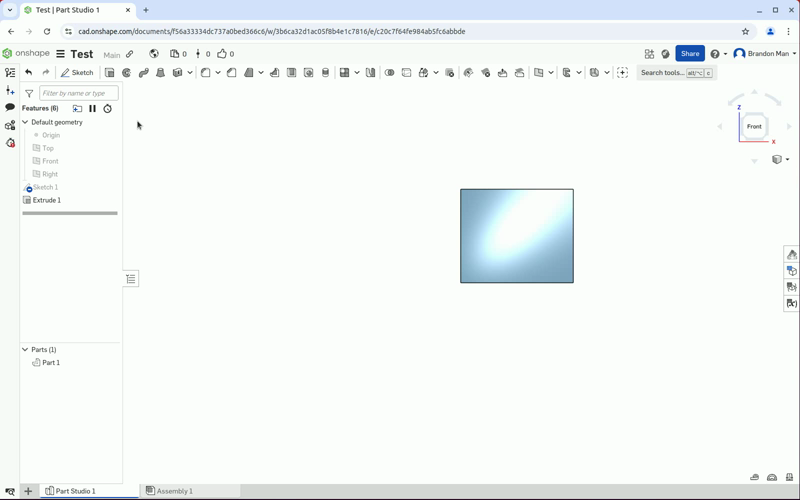
key(shift+h)
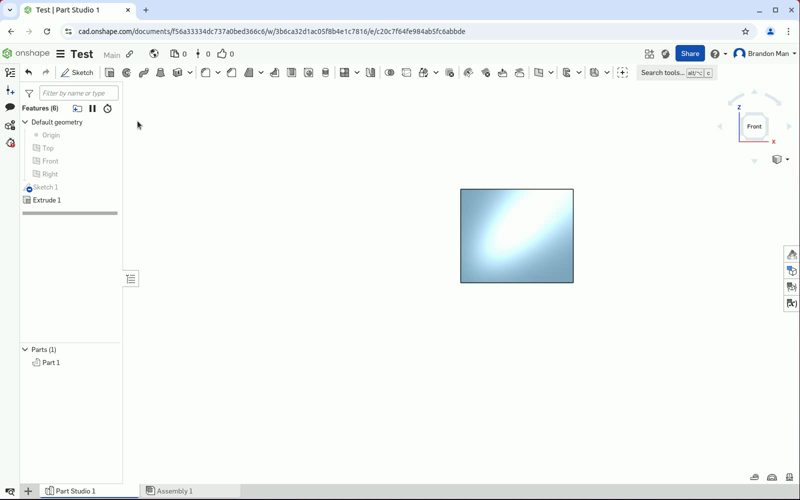
mouse_move(73, 189)
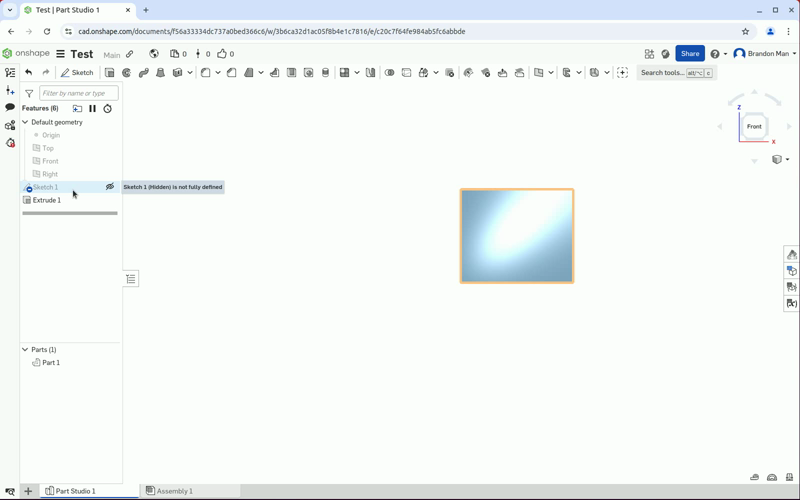
click(73, 189)
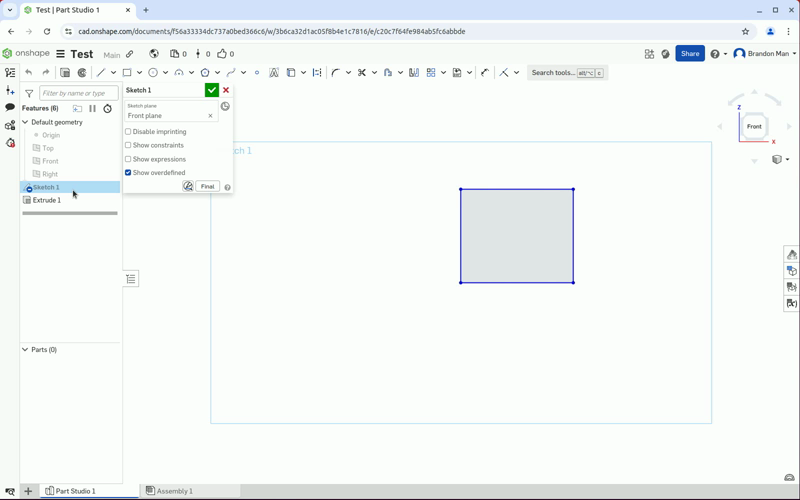
mouse_move(229, 92)
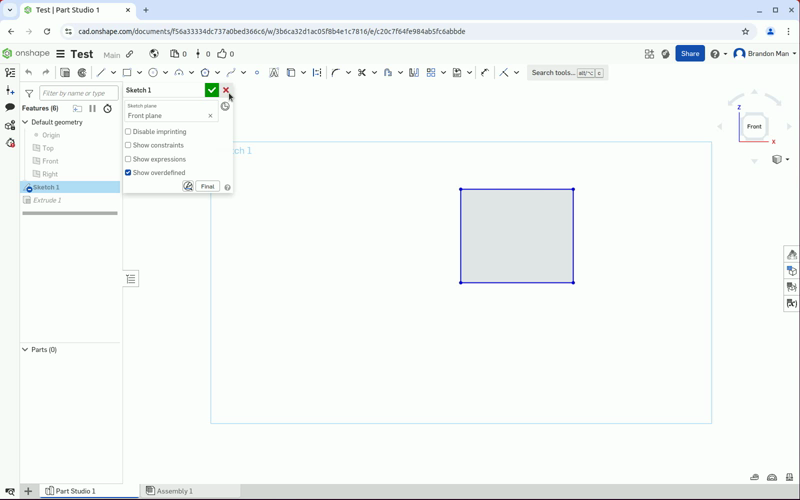
click(229, 92)
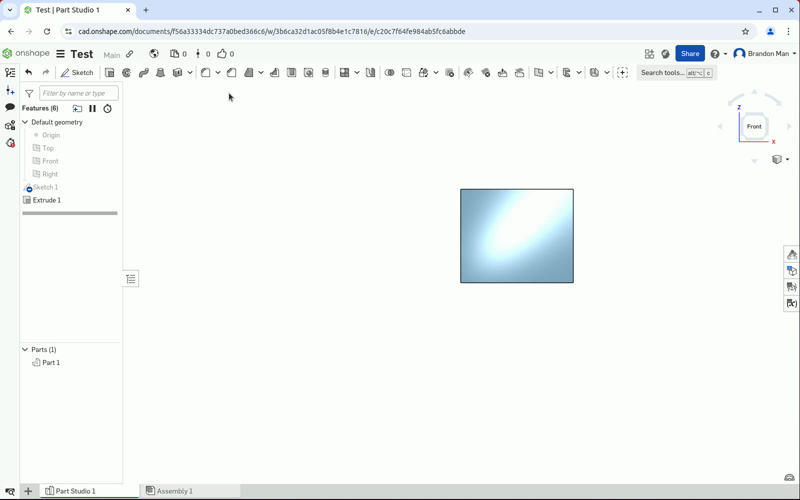
mouse_move(73, 352)
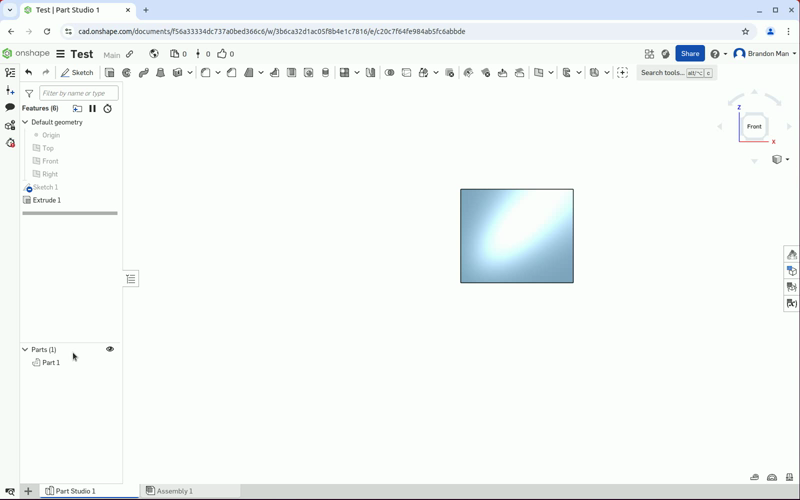
key(y)
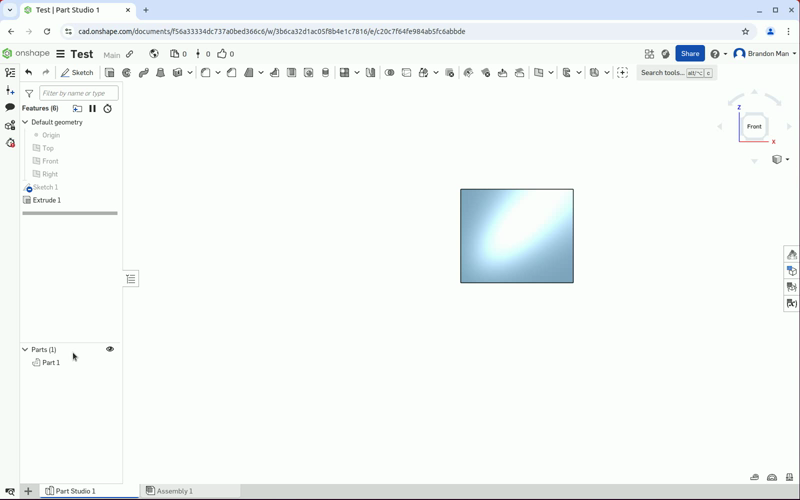
key(shift+p)
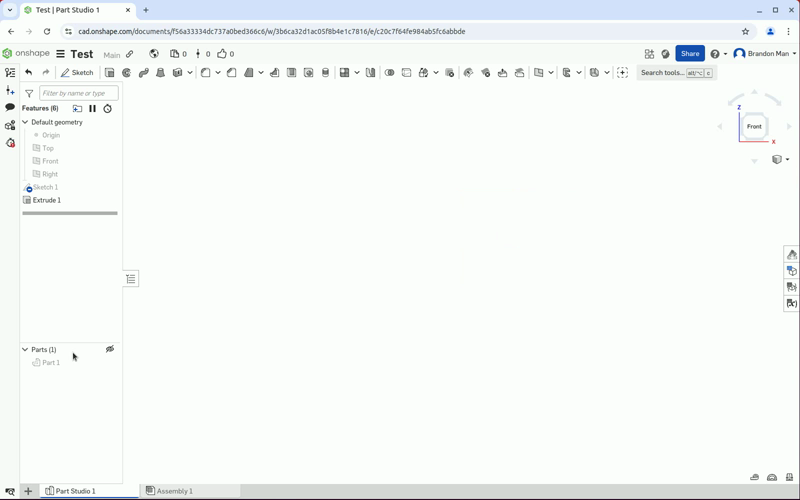
key(space)
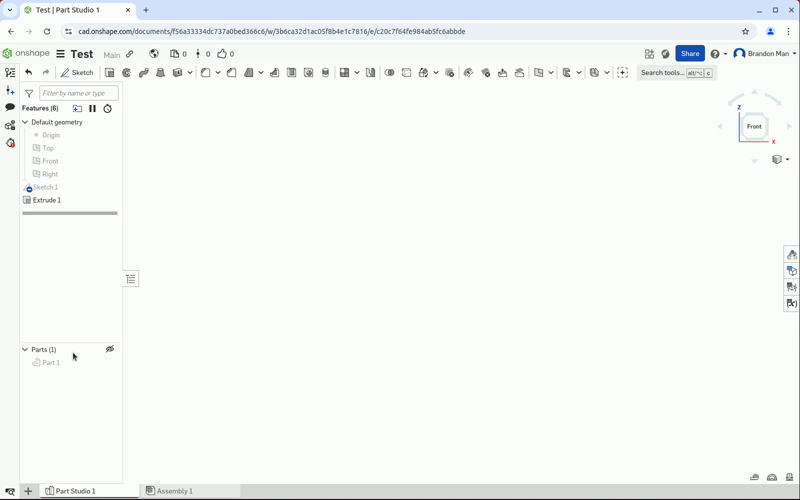
key_down(shift)
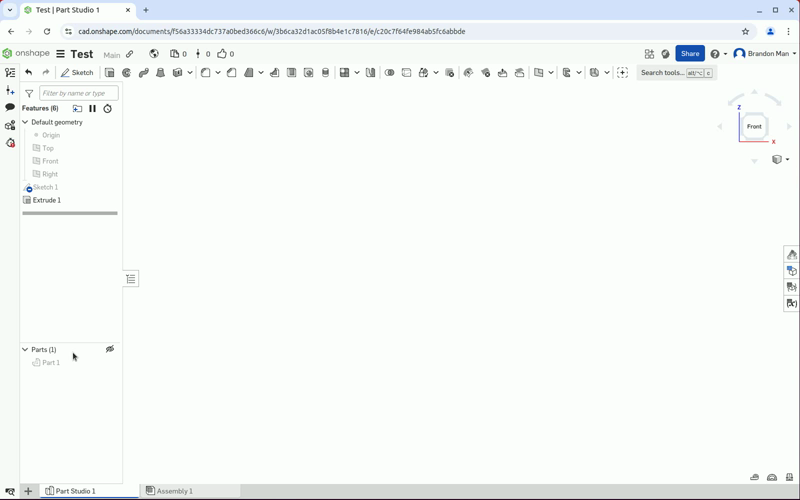
key(left)
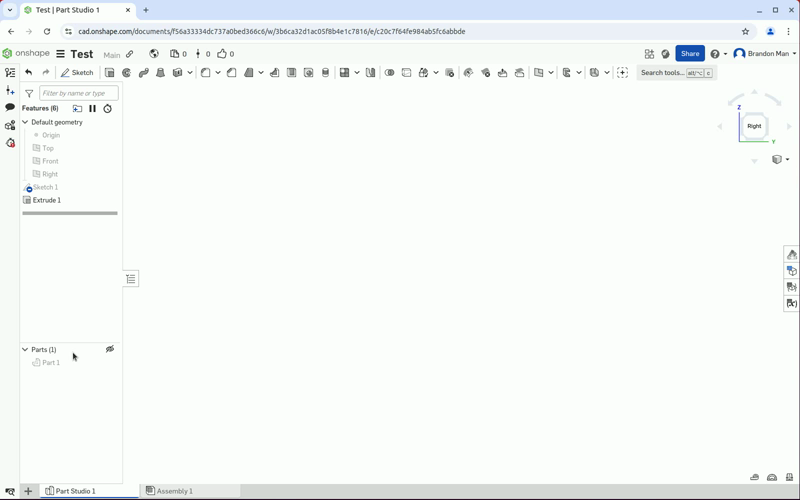
key_up(shift)
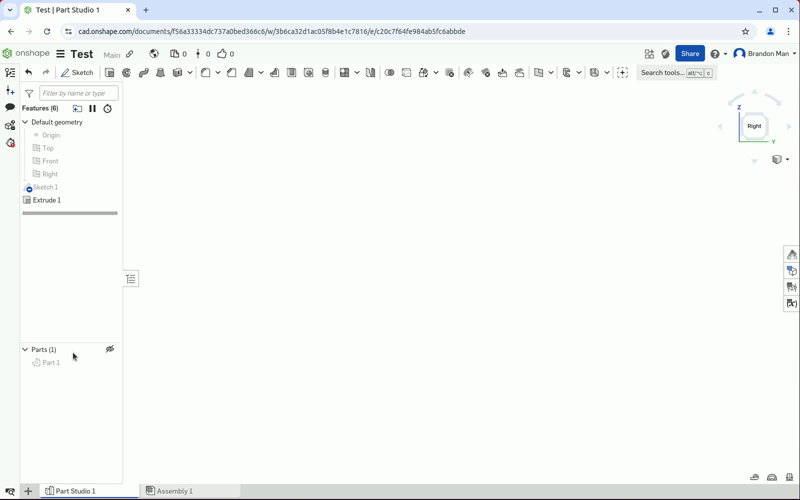
mouse_move(73, 352)
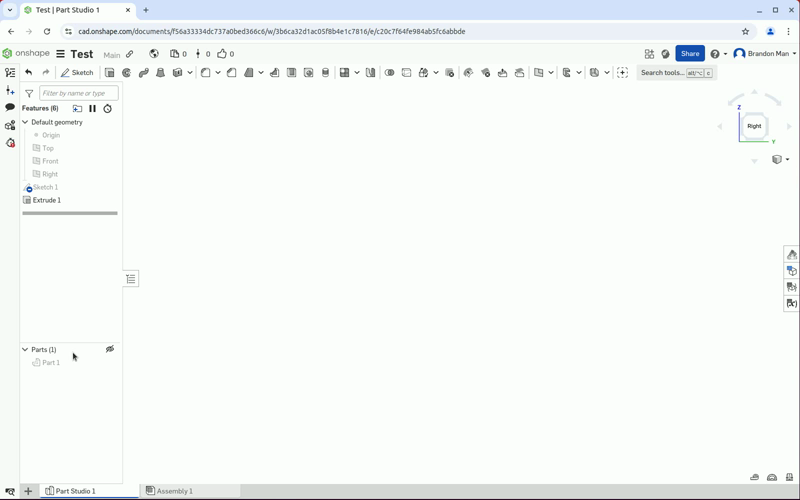
key(shift+y)
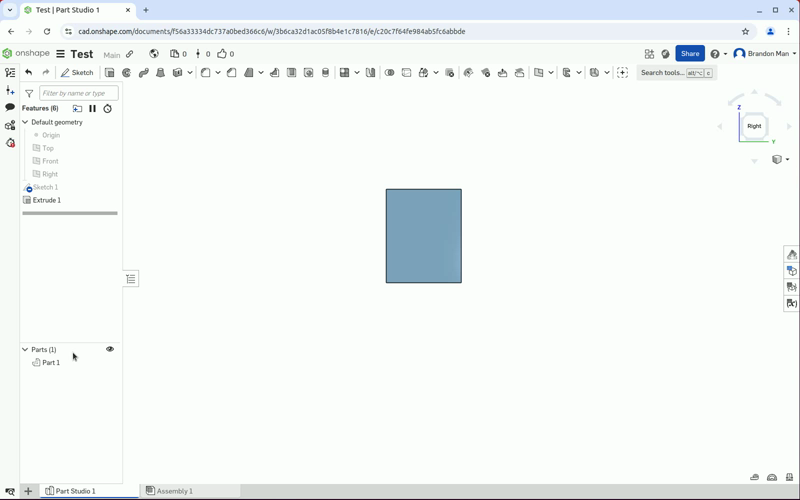
mouse_move(541, 75)
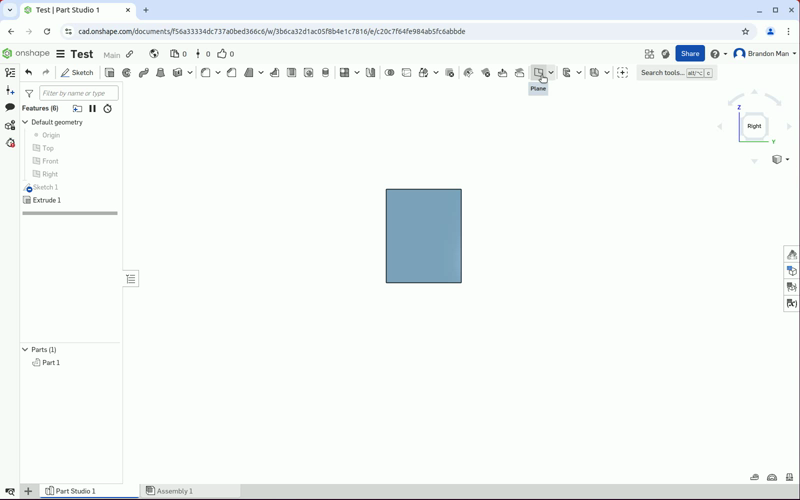
click(541, 75)
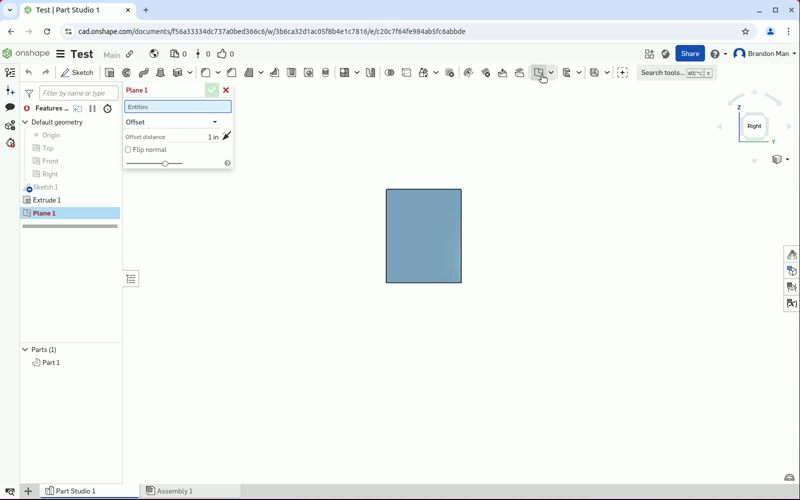
mouse_move(73, 176)
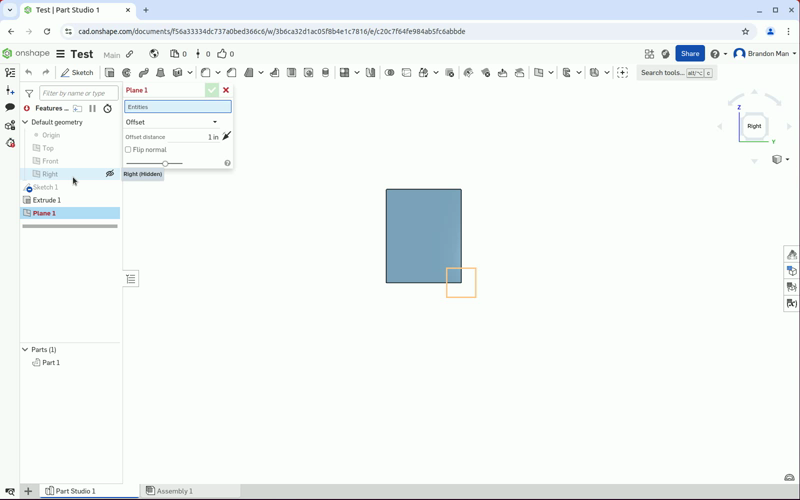
click(73, 176)
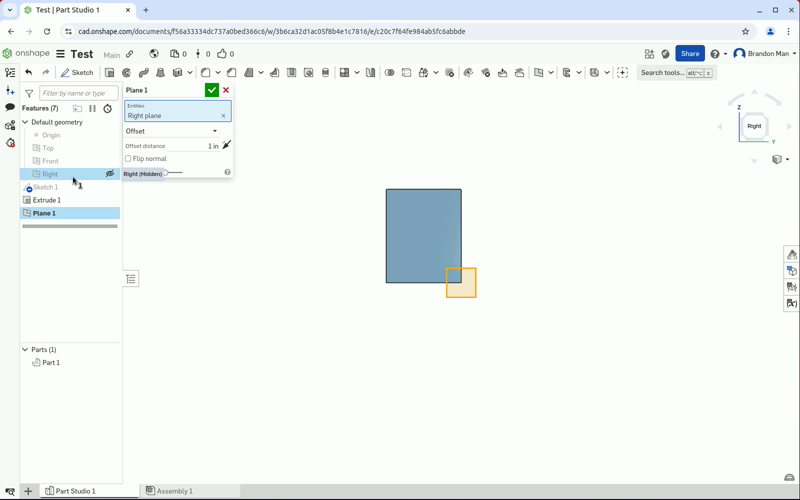
key(tab, 2)
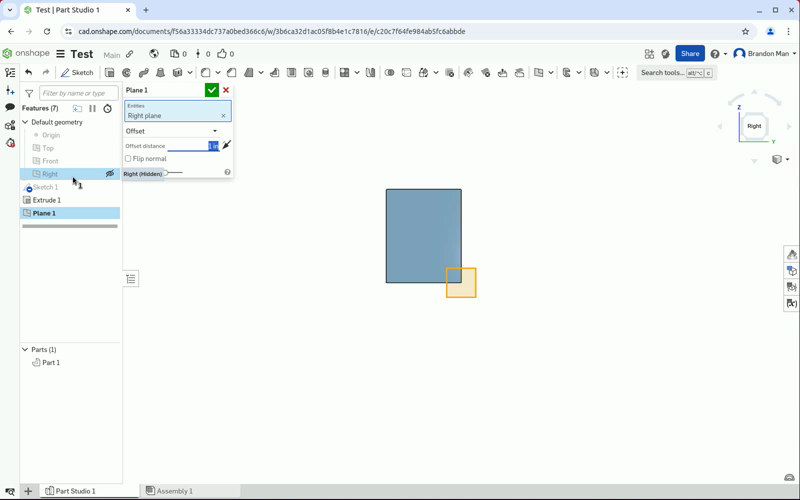
text(23.108)
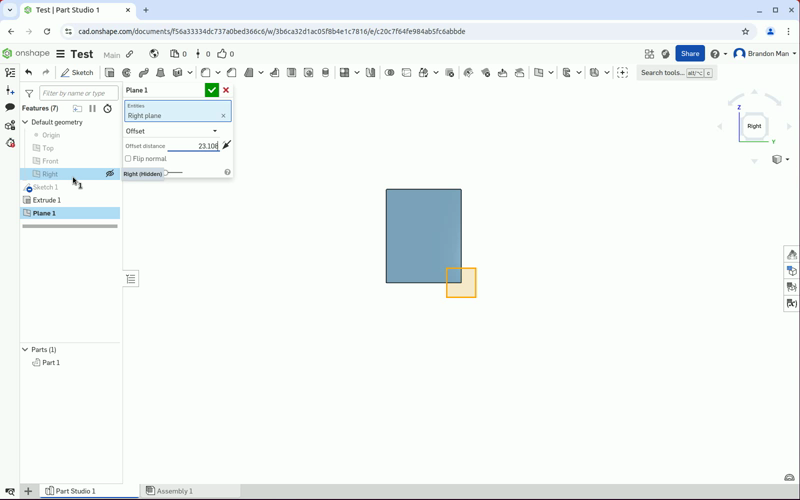
key(enter, 2)
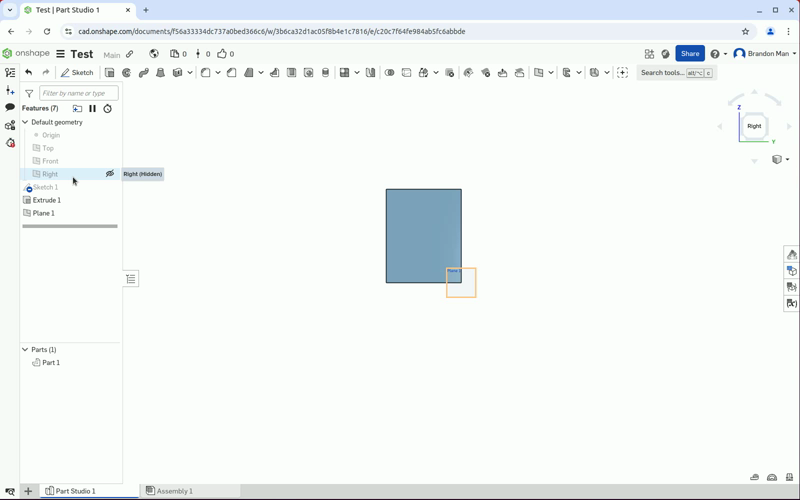
key(shift+s)
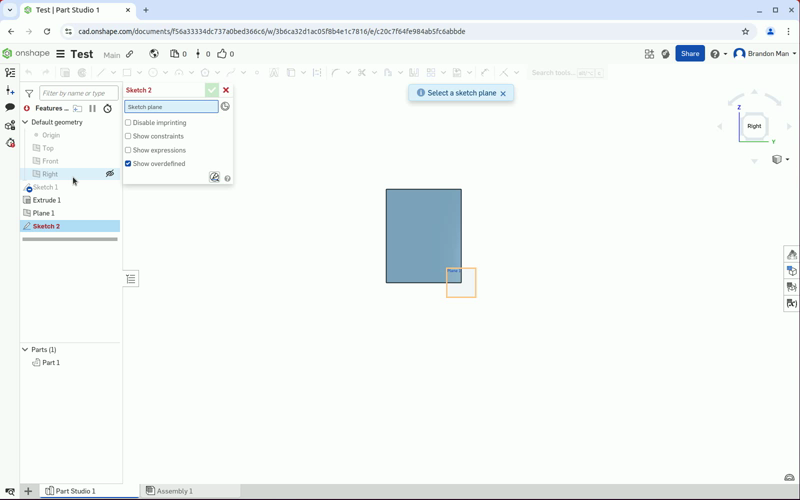
mouse_move(73, 215)
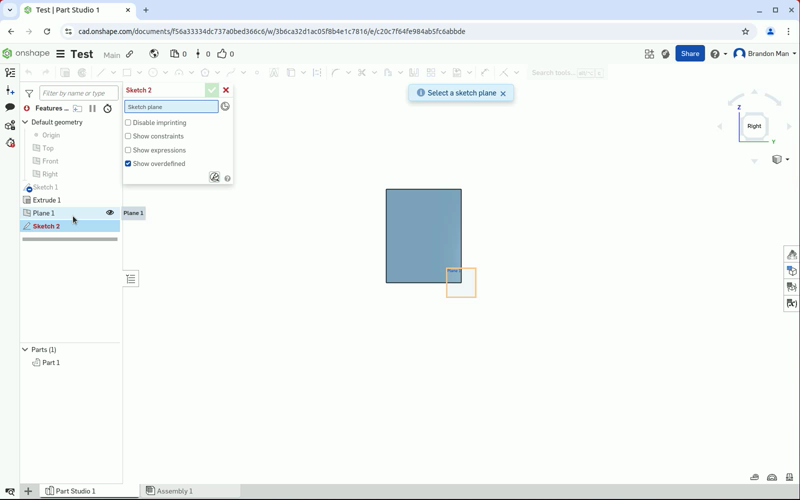
click(73, 215)
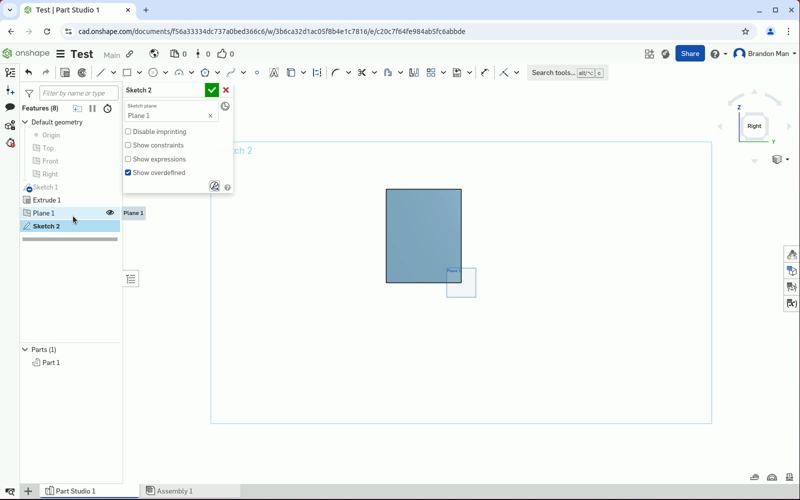
mouse_move(73, 352)
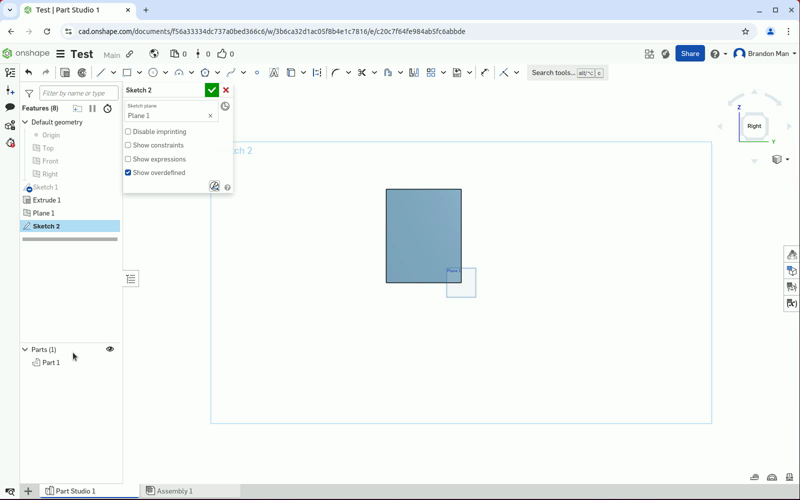
key(y)
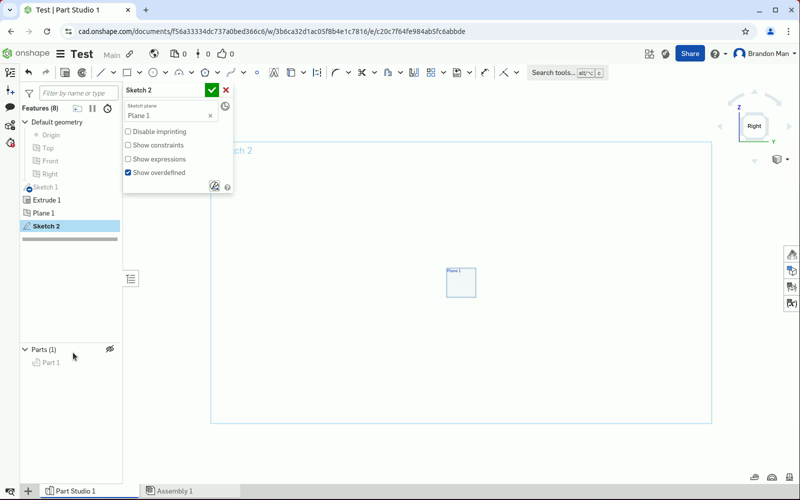
key(l)
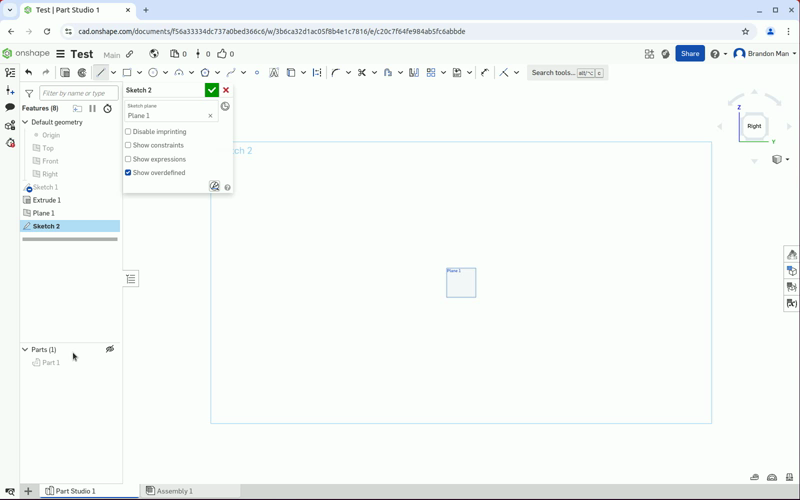
key_down(shift)
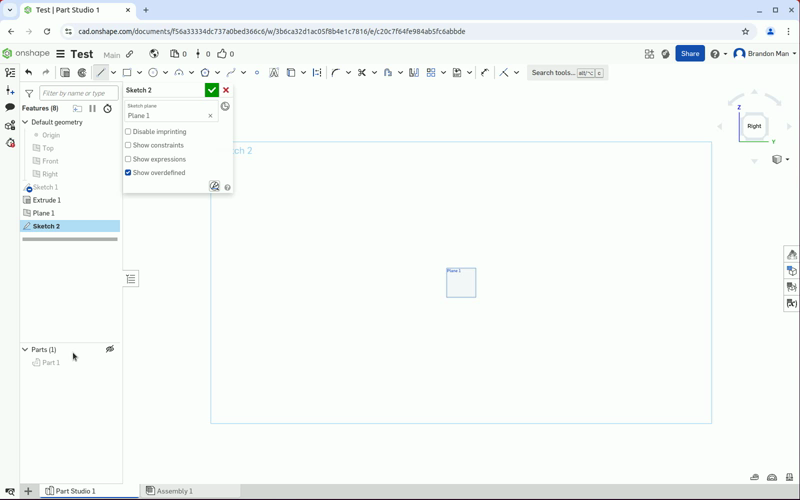
mouse_move(385, 261)
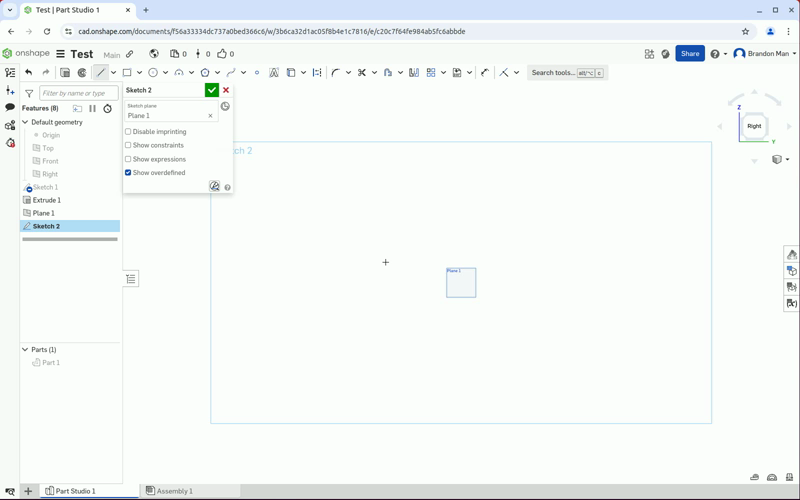
click(385, 261)
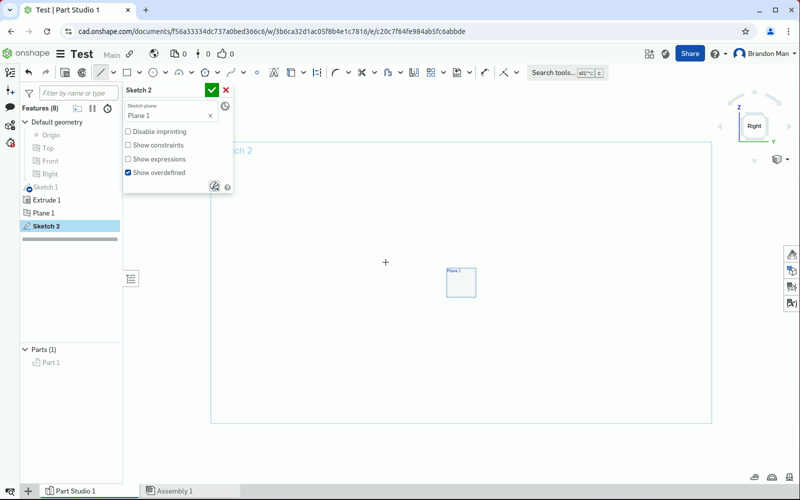
key_up(shift)
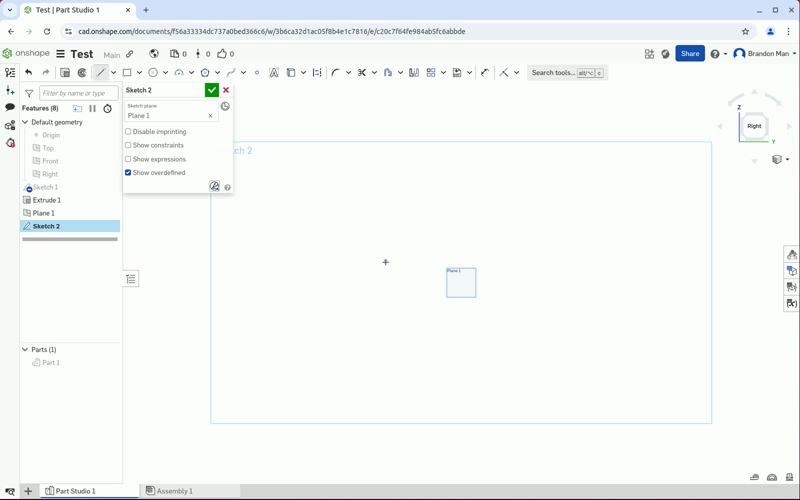
key_down(shift)
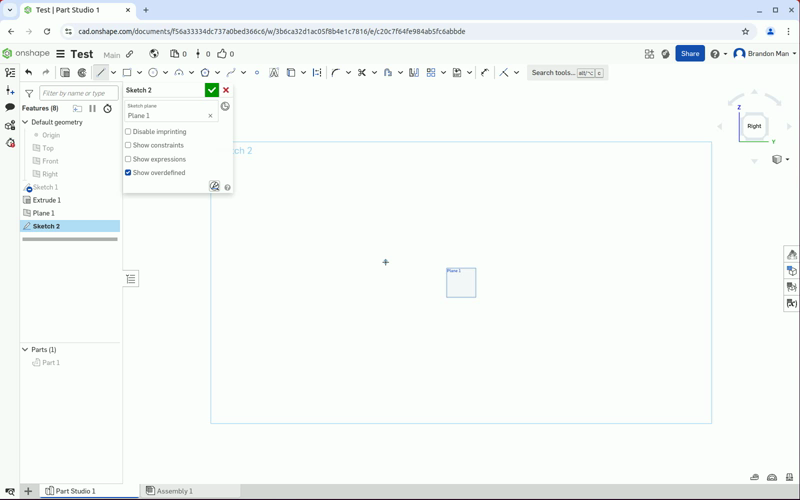
mouse_move(443, 188)
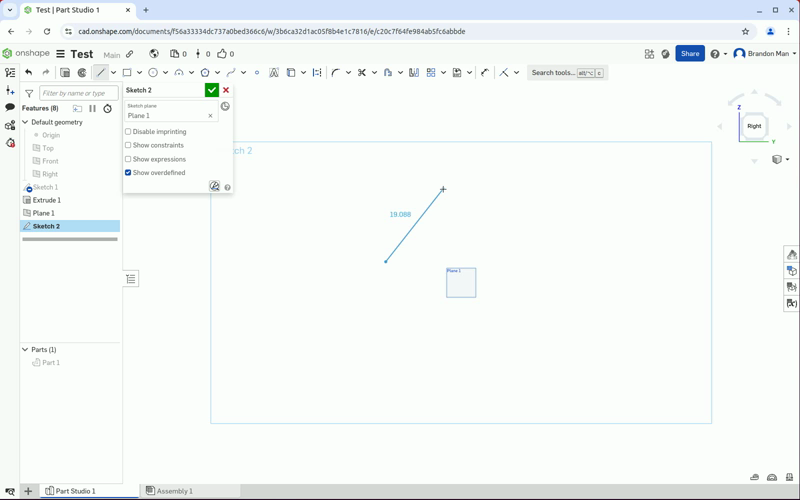
click(443, 188)
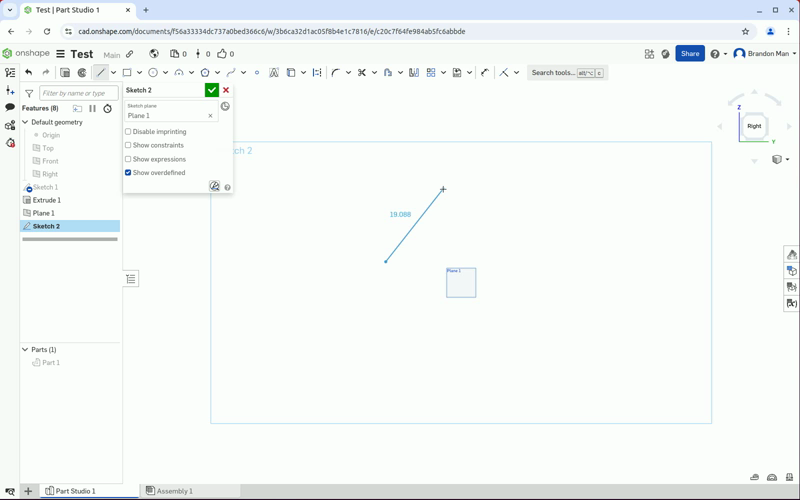
key_up(shift)
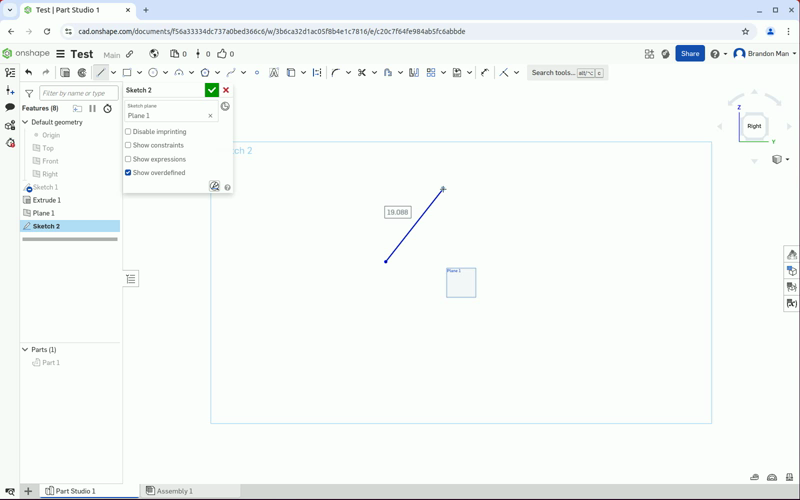
key_down(shift)
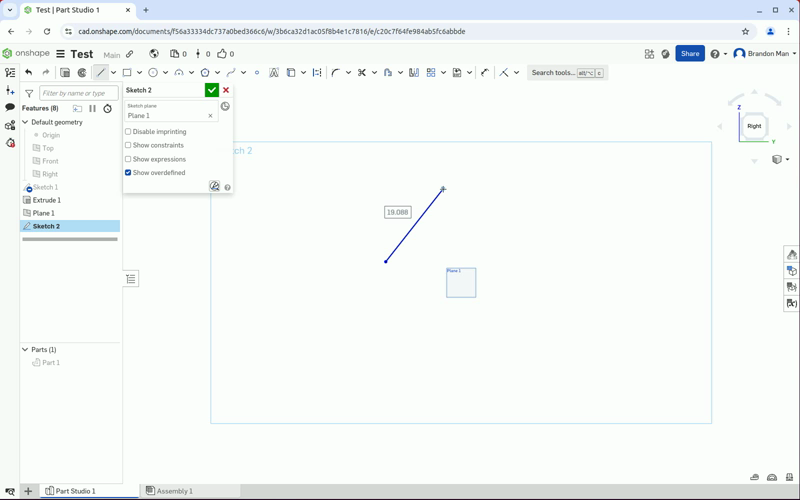
mouse_move(473, 188)
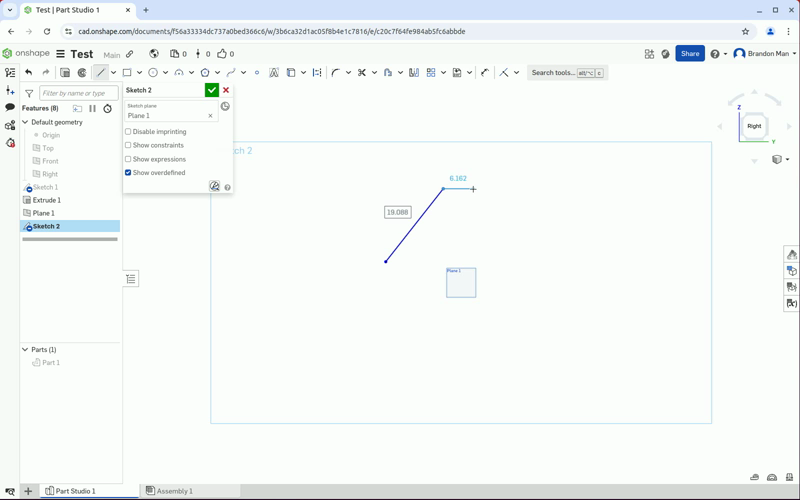
mouse_move(385, 188)
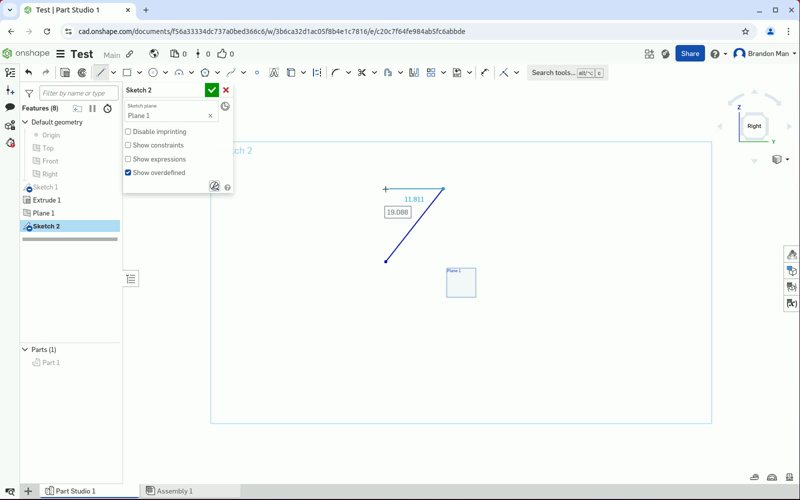
click(385, 188)
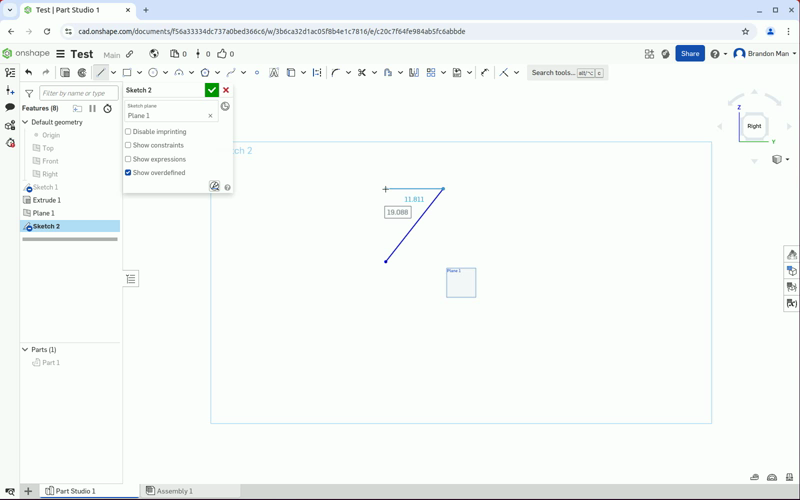
key_up(shift)
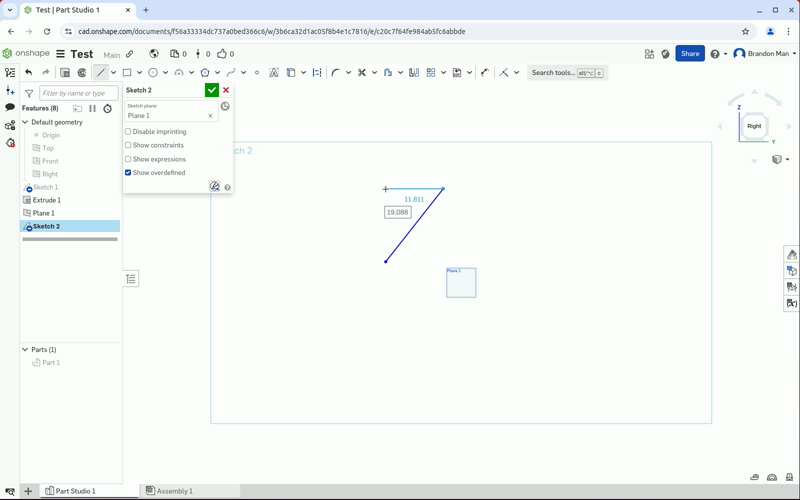
key_down(shift)
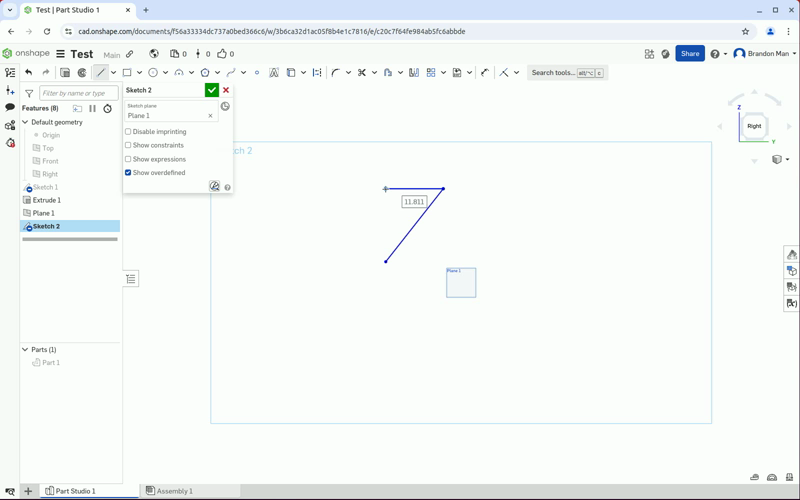
mouse_move(385, 261)
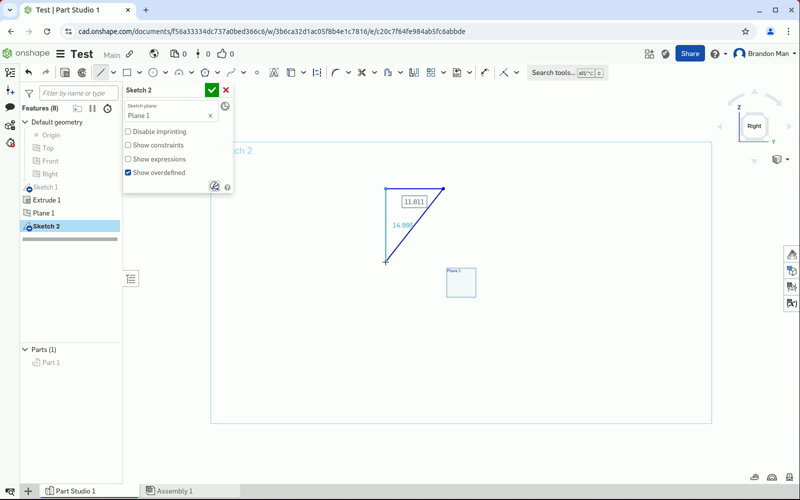
key_up(shift)
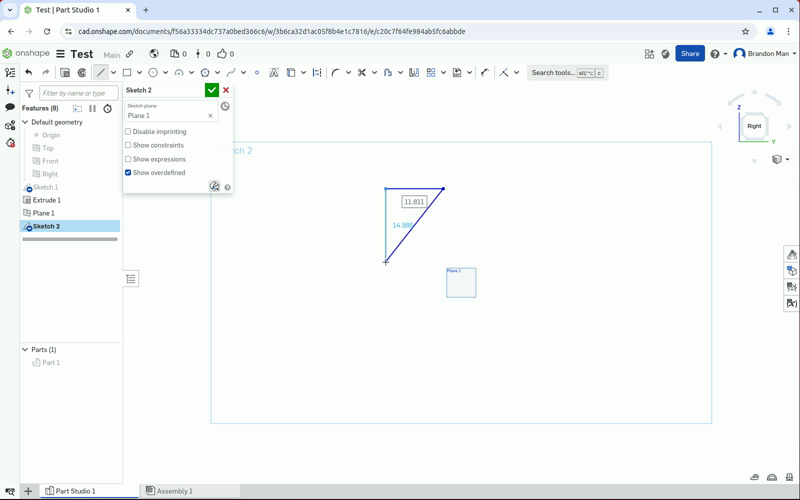
click(385, 261)
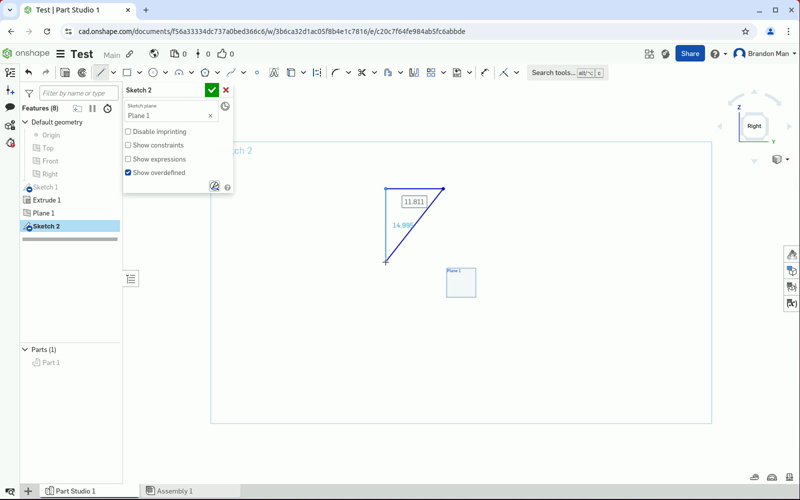
key(esc)
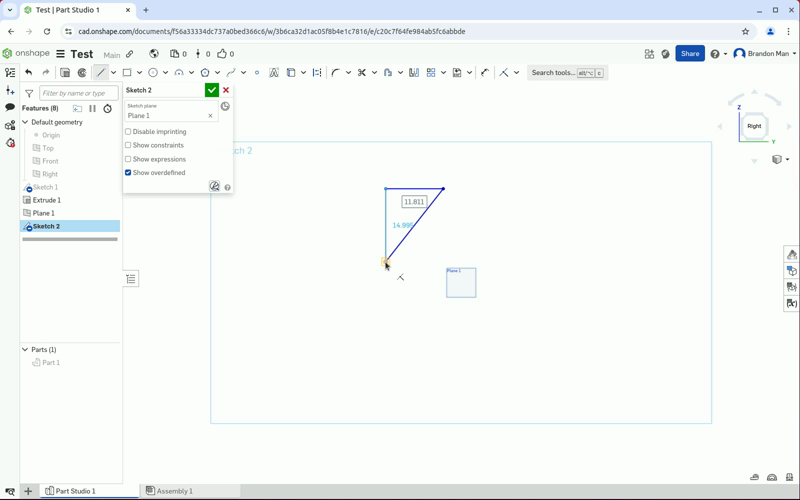
mouse_move(401, 205)
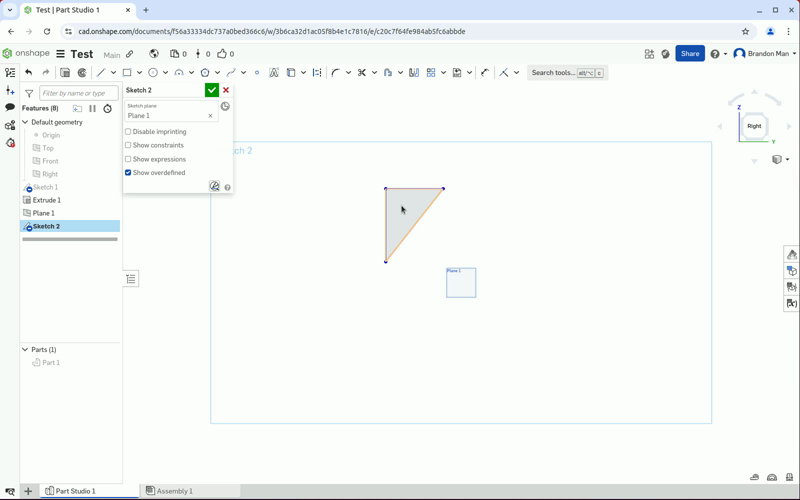
click(401, 205)
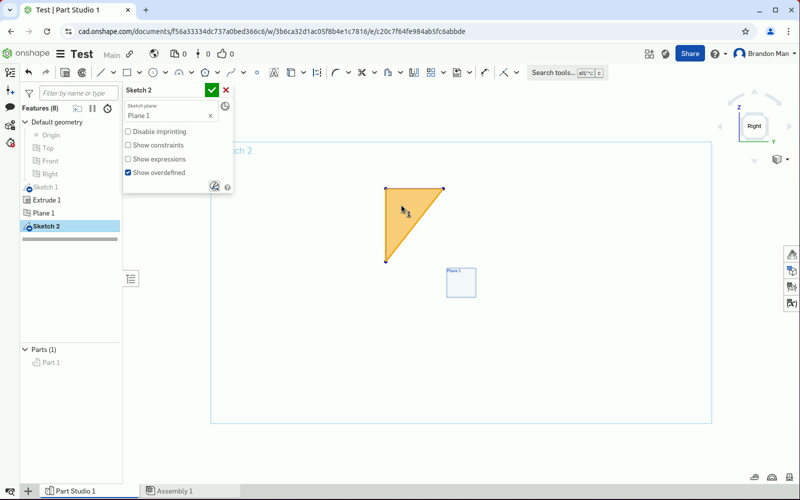
mouse_move(73, 352)
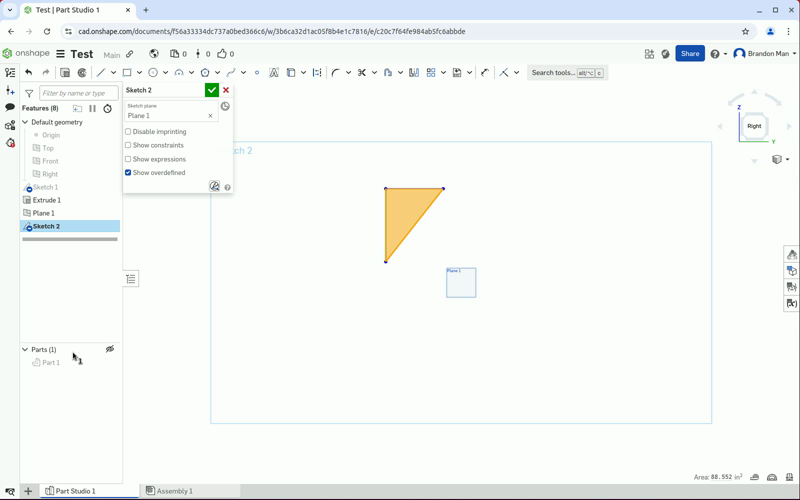
key(shift+y)
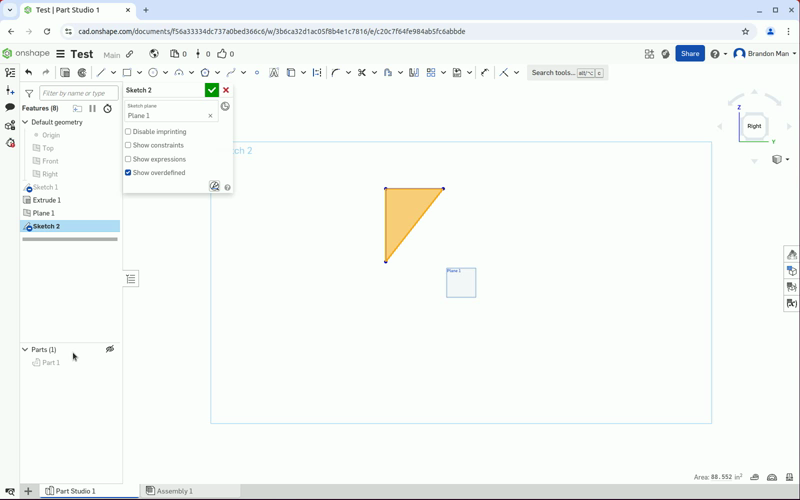
key(shift+e)
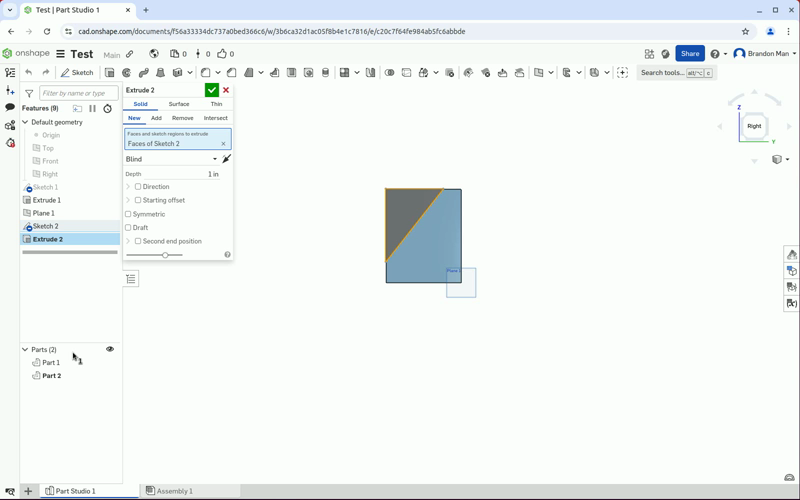
mouse_move(143, 106)
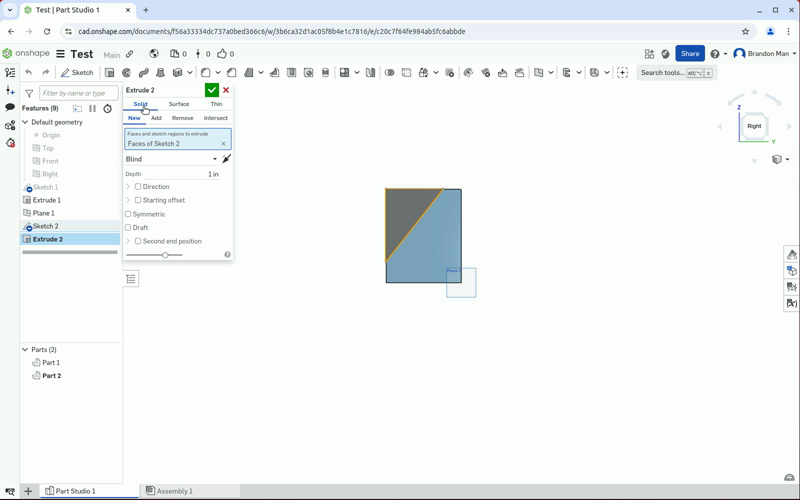
click(143, 106)
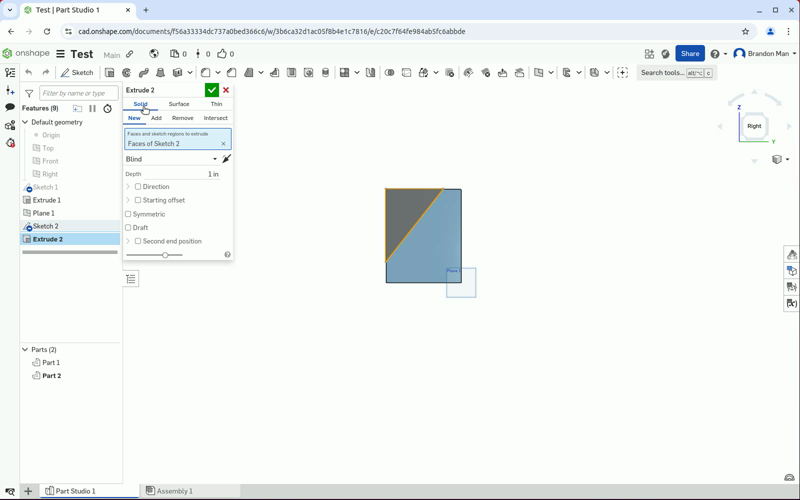
mouse_move(186, 120)
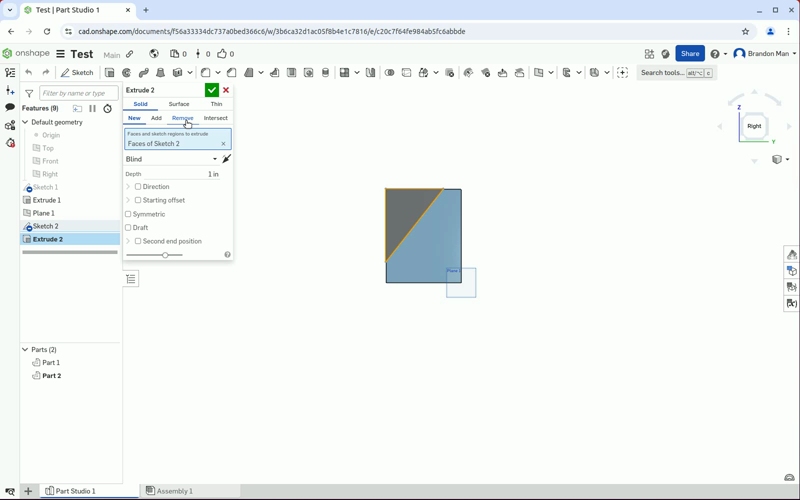
click(186, 120)
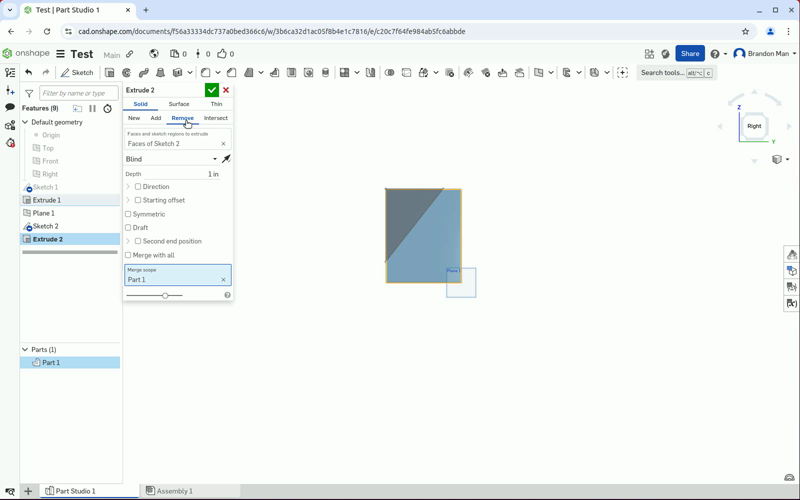
key(tab, 4)
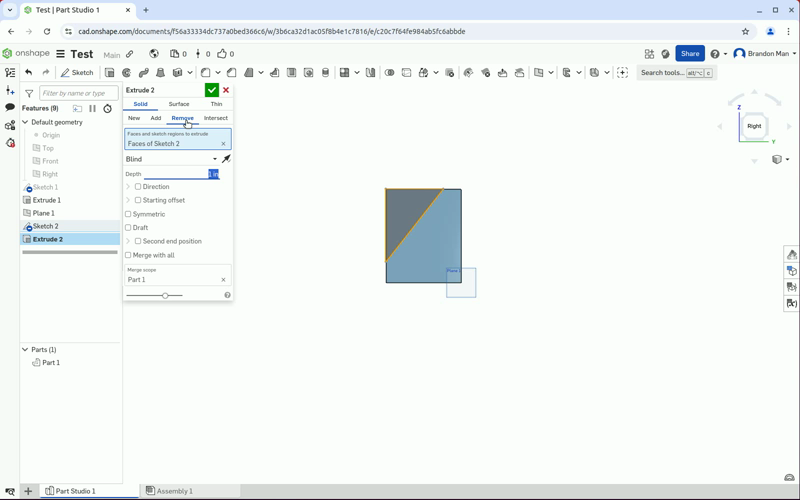
text(15.405)
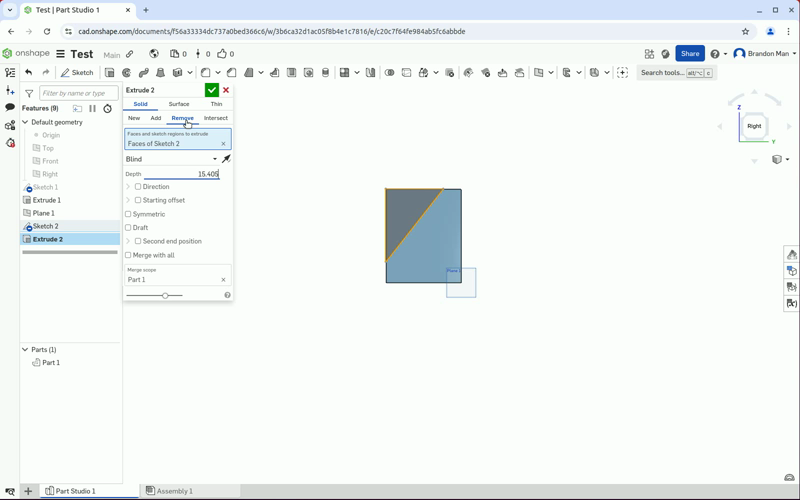
key(tab, 6)
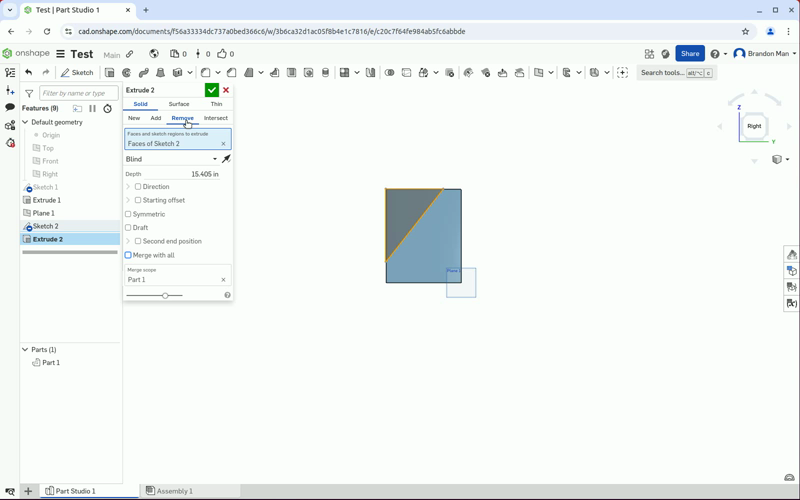
key(space)
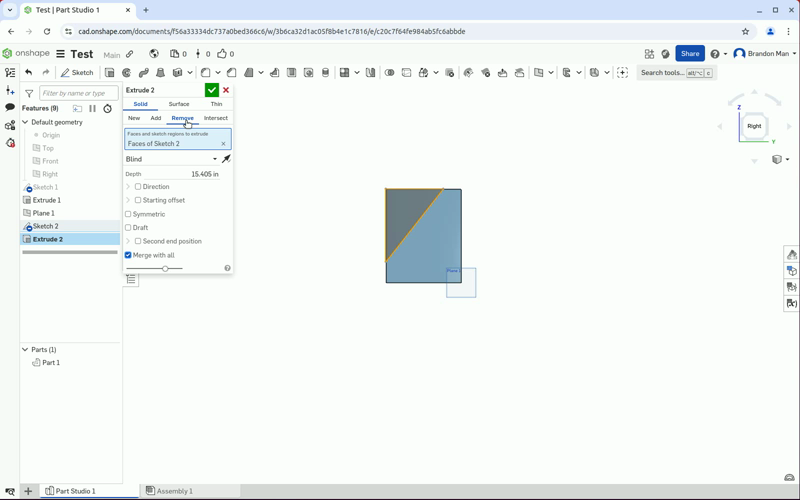
key(enter)
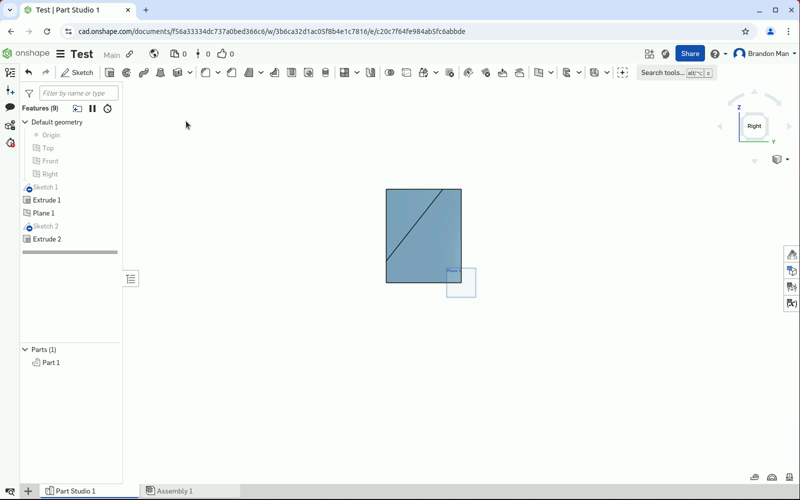
key(shift+h)
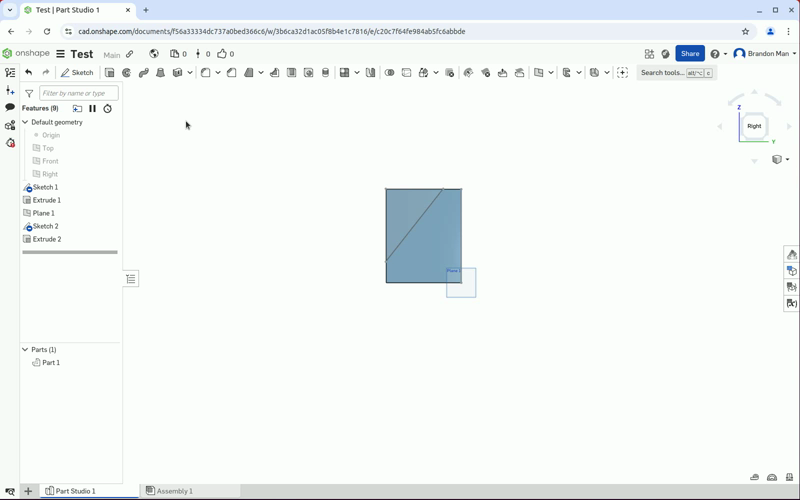
key(shift+h)
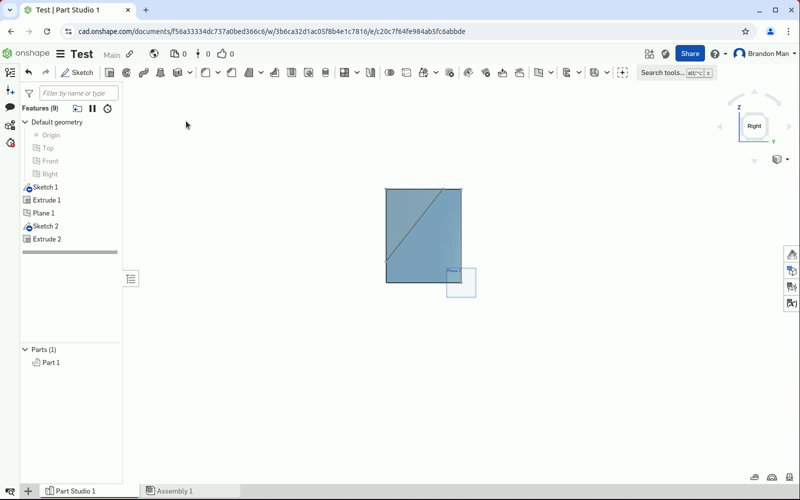
key(shift+7)
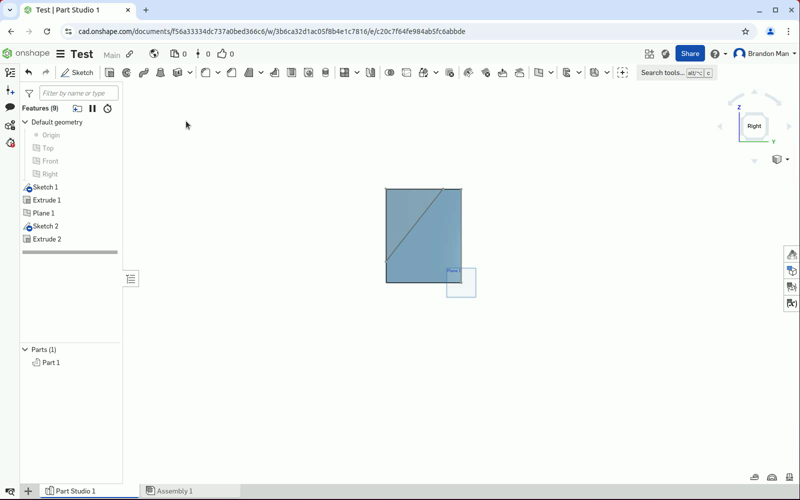
key(right, 2)
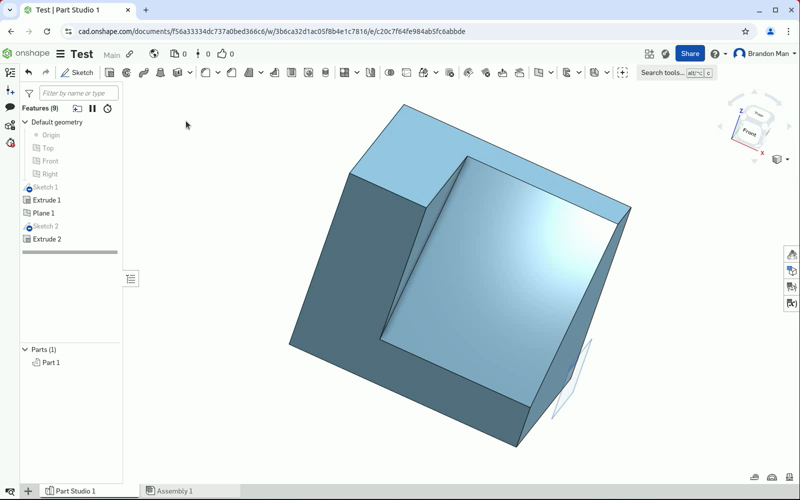
key(down, 2)
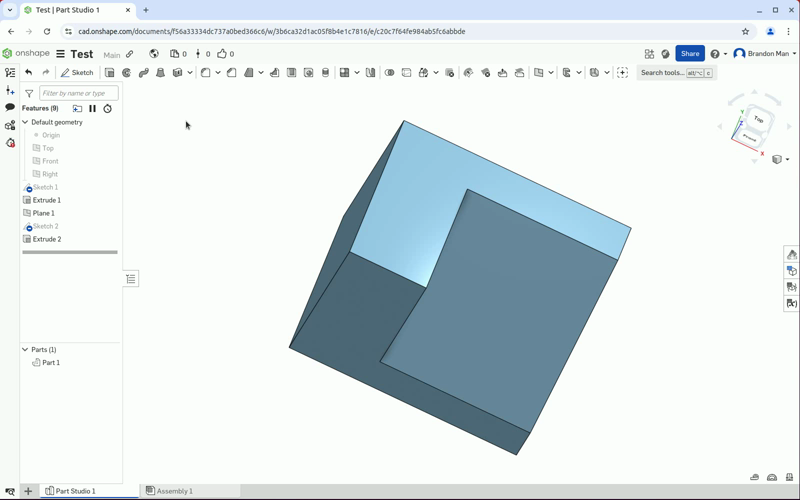
key(up, 2)
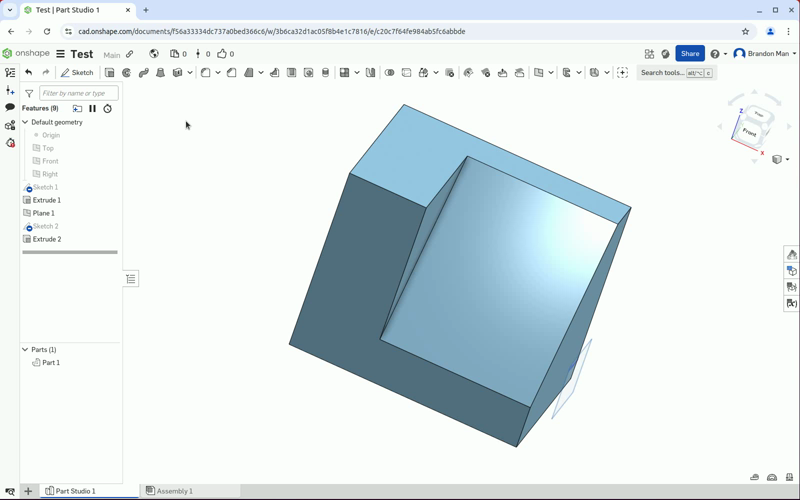
key(left, 2)
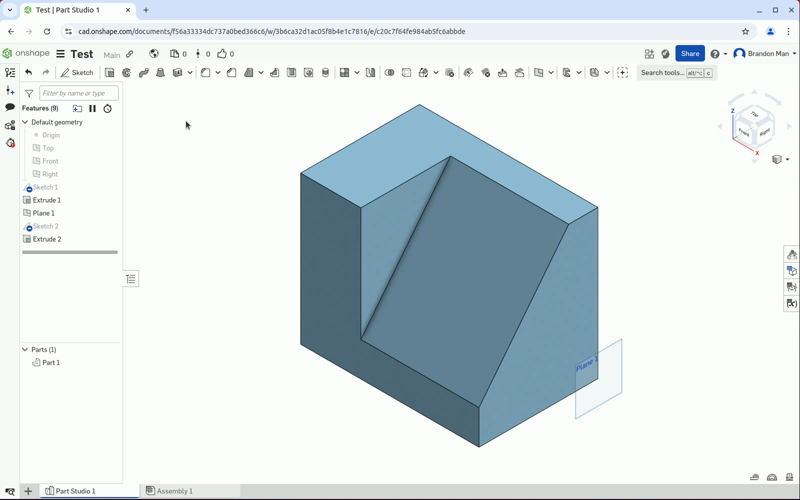
mouse_move(73, 189)
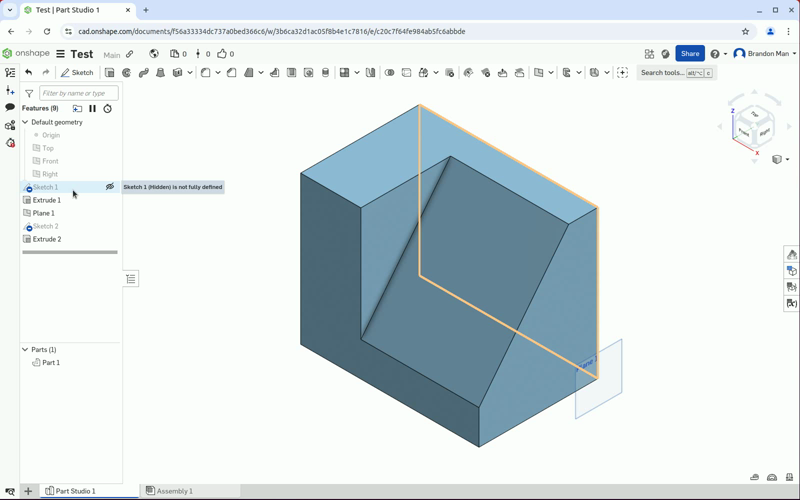
click(73, 189)